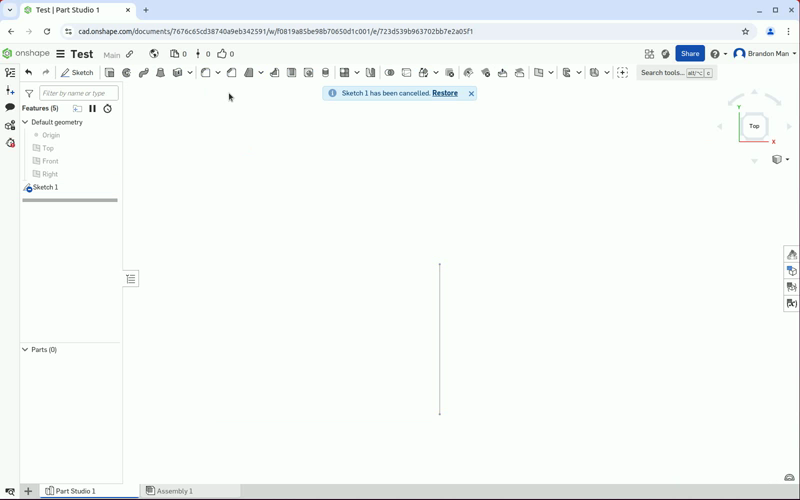
key(shift+h)
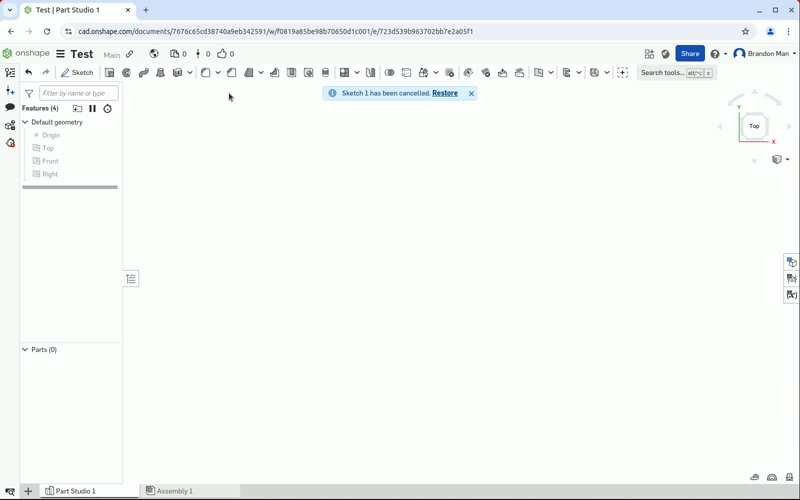
mouse_move(73, 352)
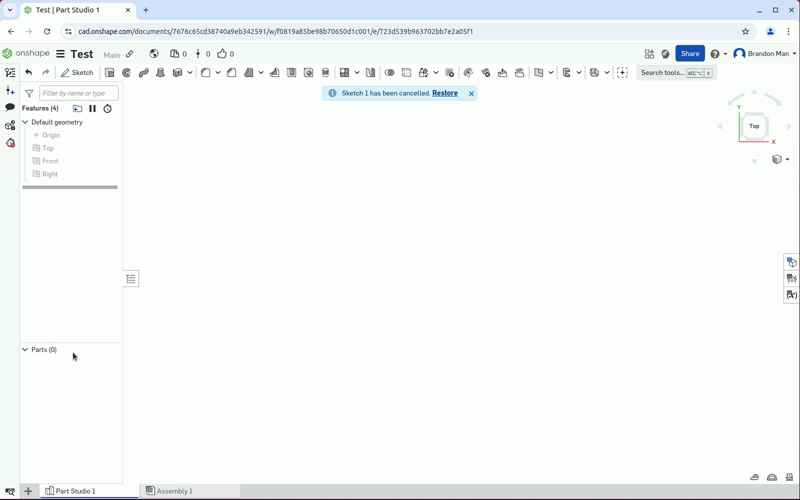
key(y)
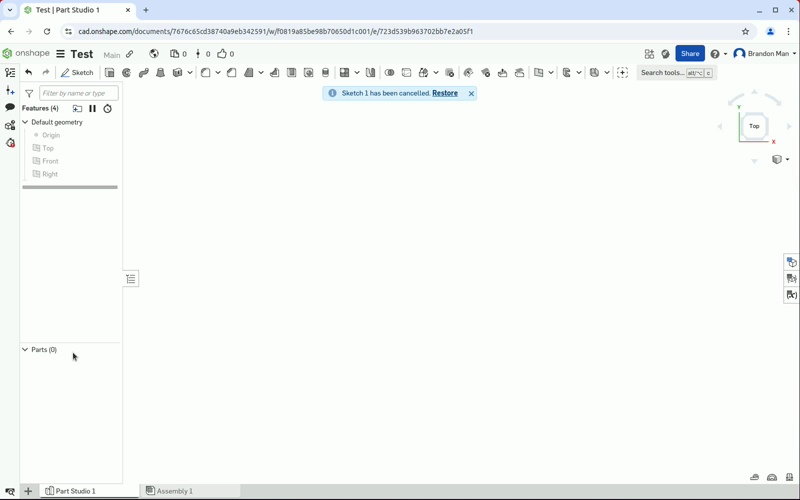
key(shift+p)
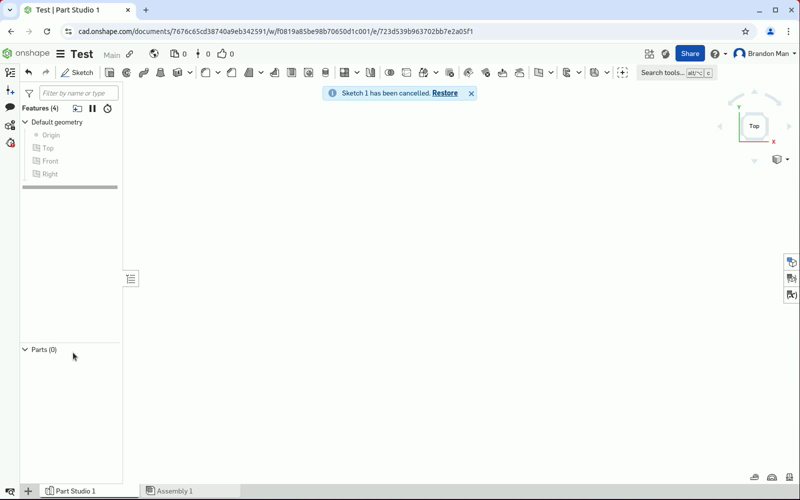
key(space)
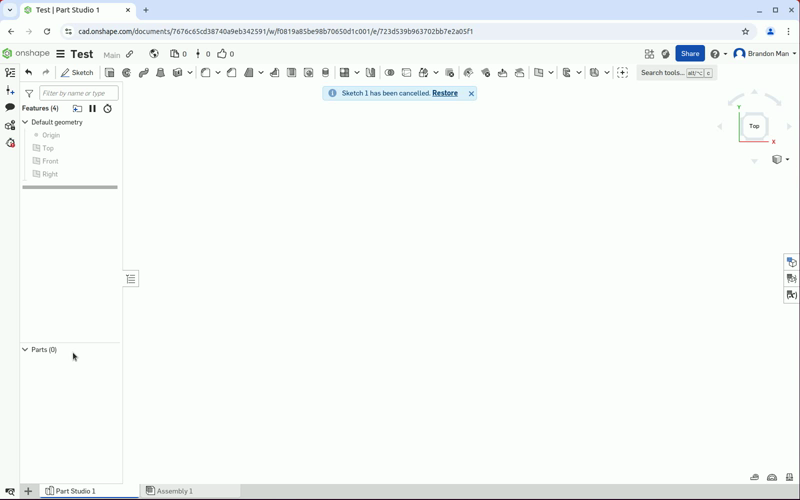
key_down(shift)
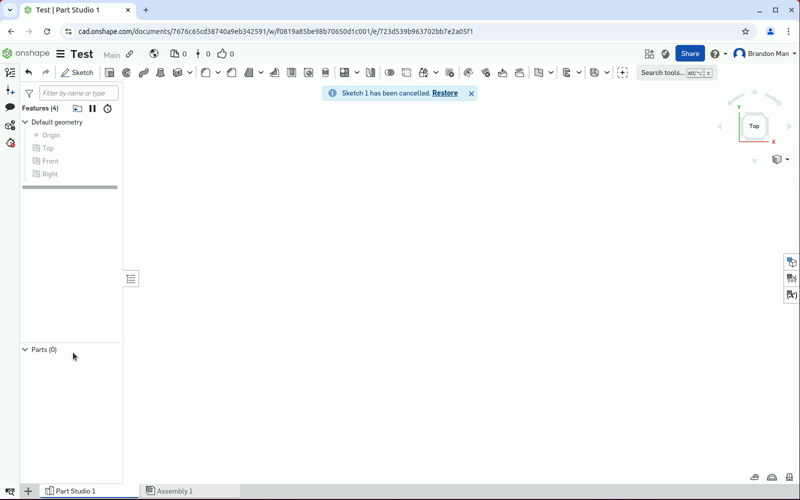
key(up)
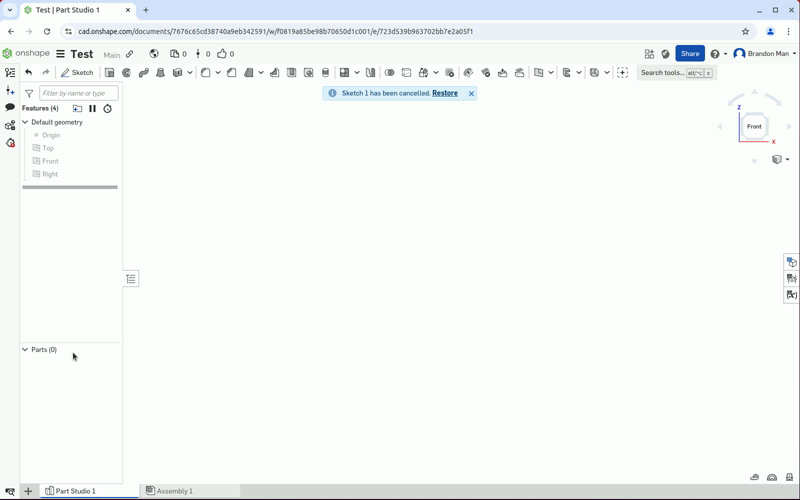
key_up(shift)
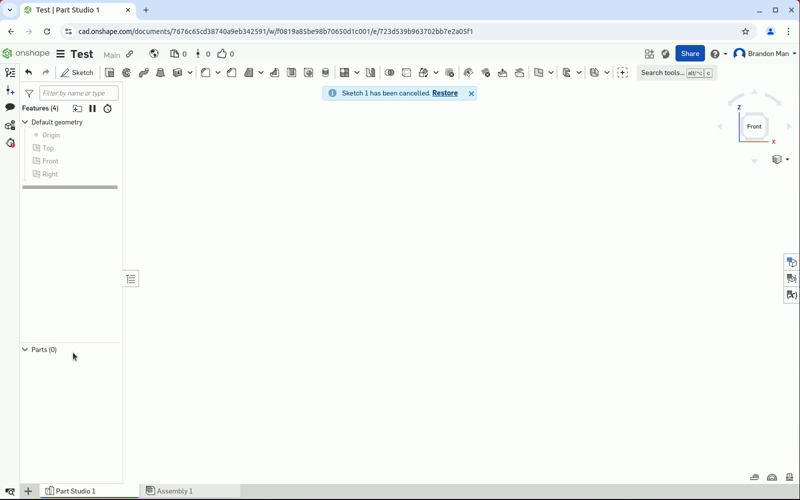
key(space)
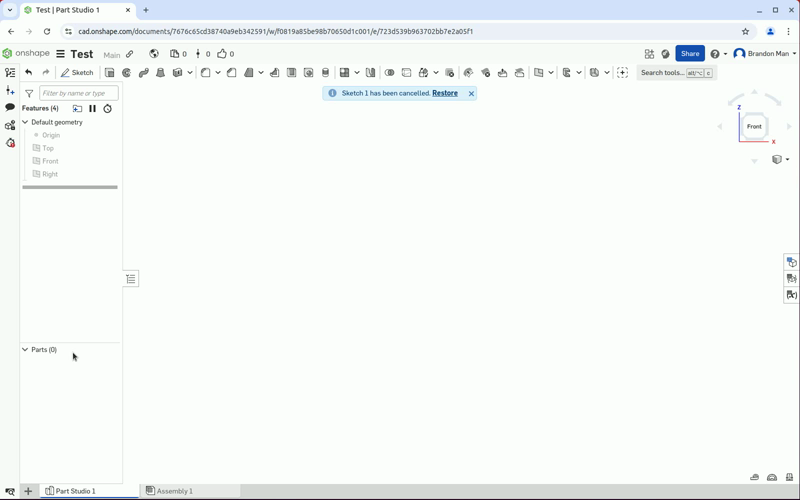
key_down(shift)
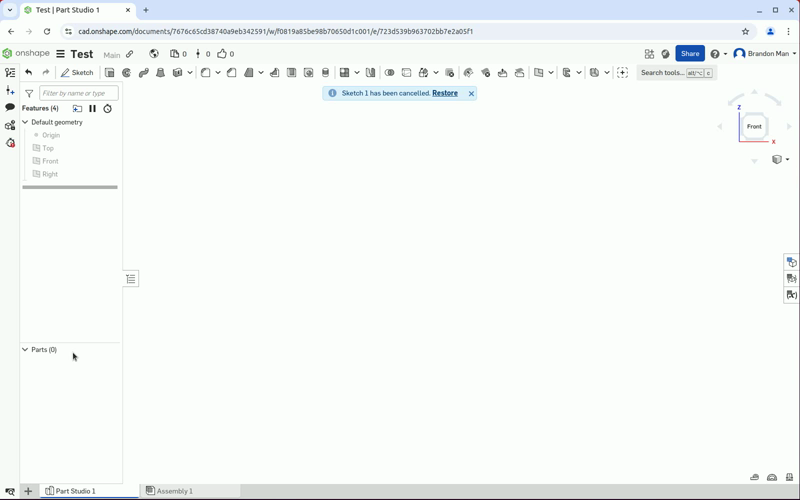
key(left)
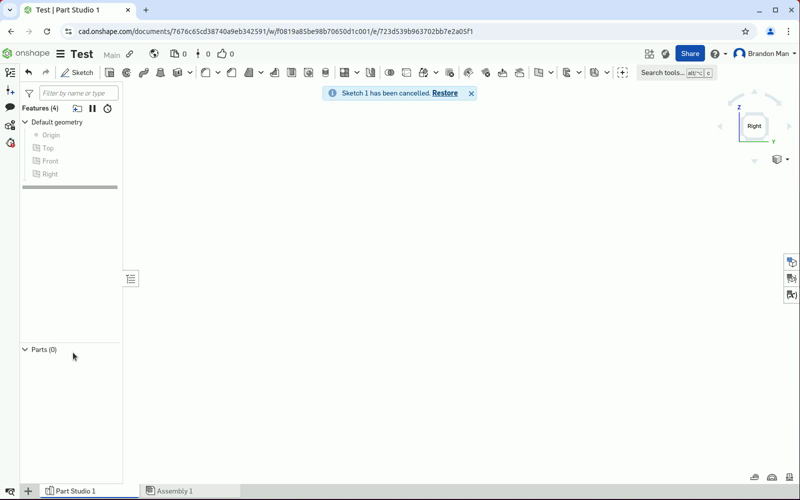
key_up(shift)
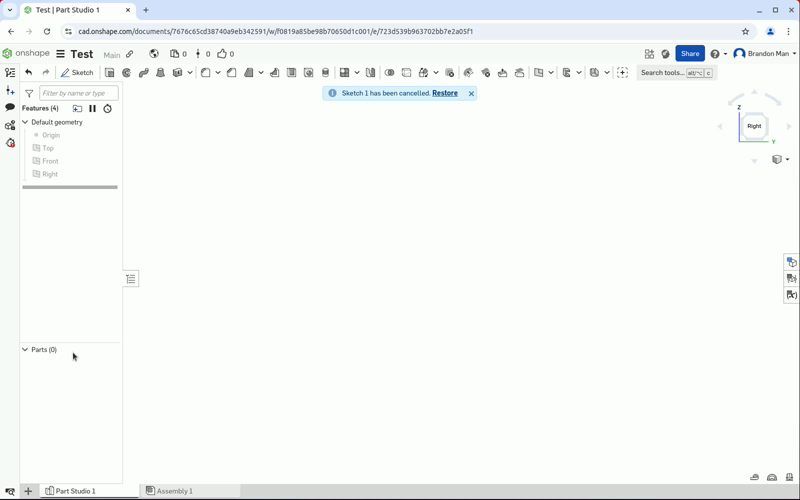
mouse_move(73, 352)
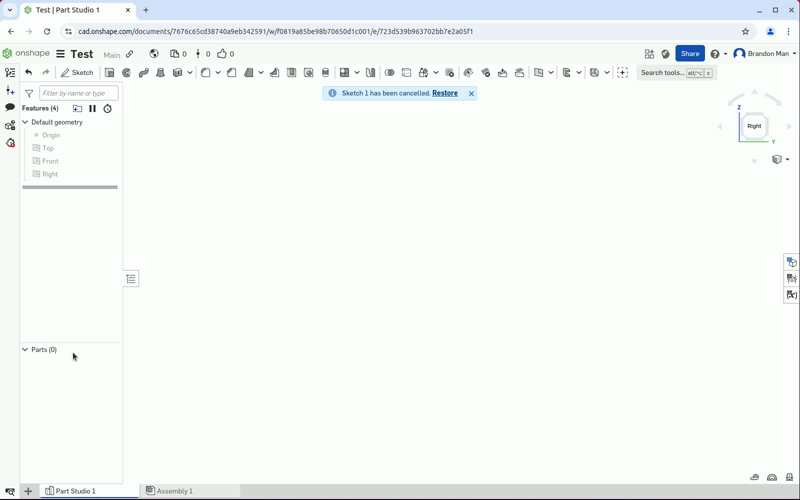
key(shift+y)
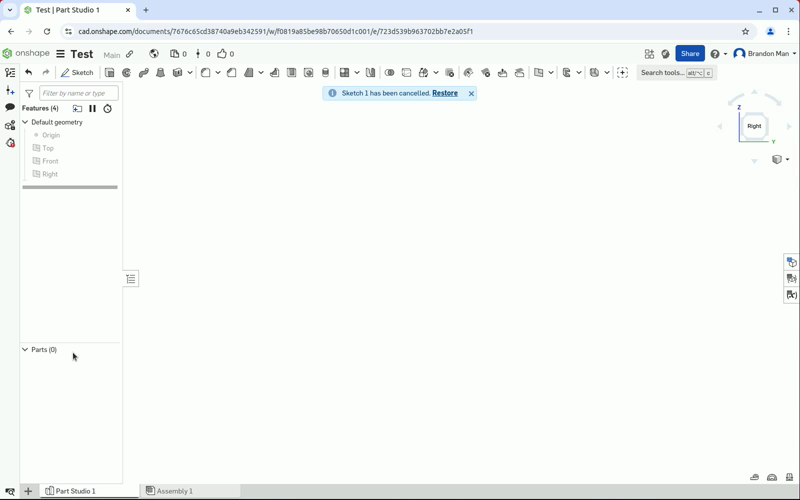
key(shift+s)
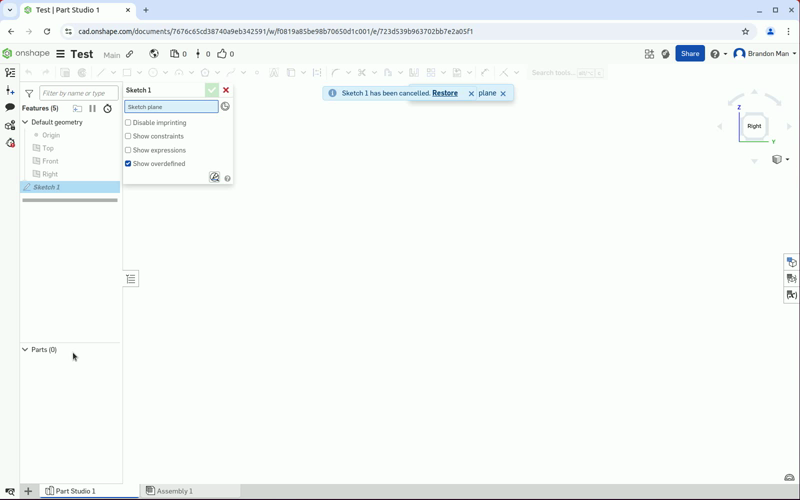
mouse_move(73, 176)
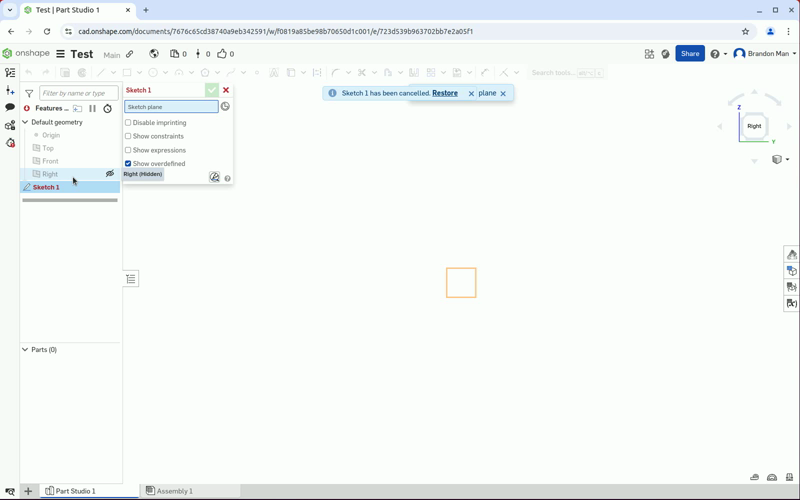
click(73, 176)
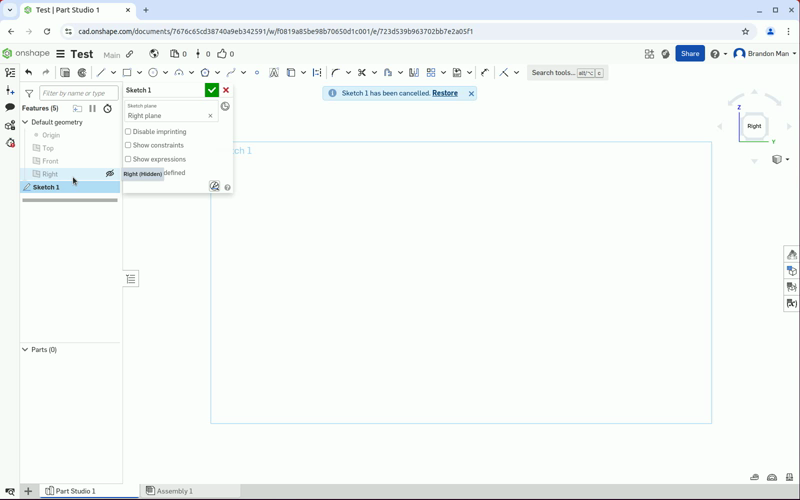
mouse_move(73, 352)
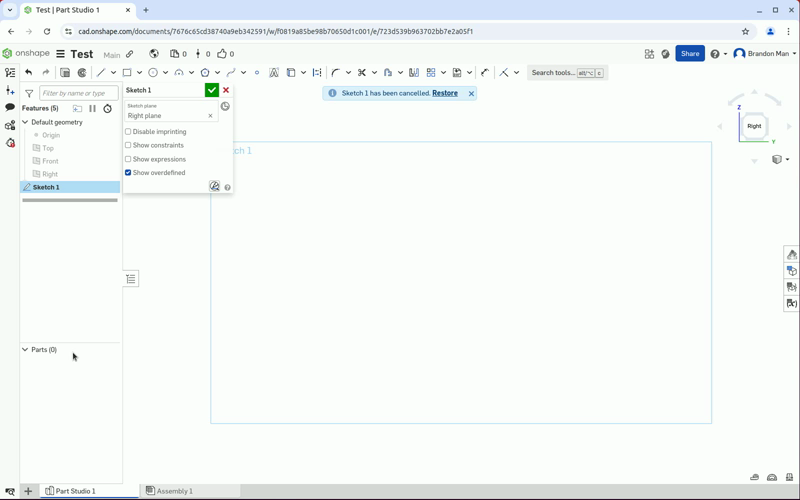
key(y)
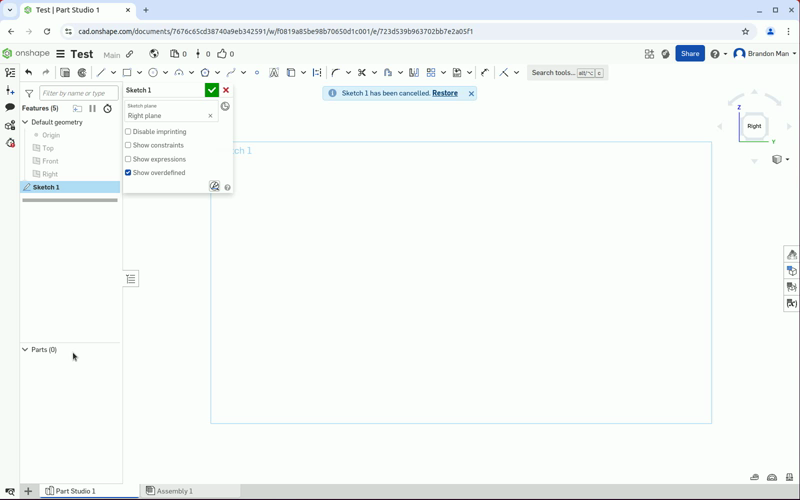
key(c)
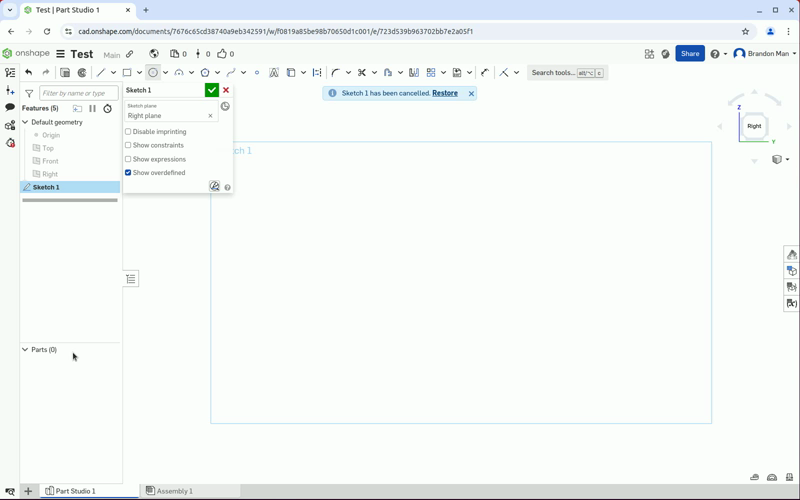
key_down(shift)
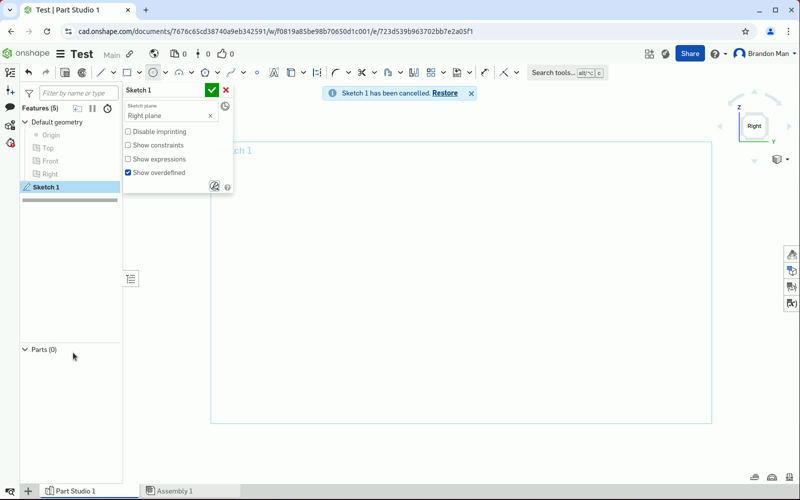
mouse_move(461, 282)
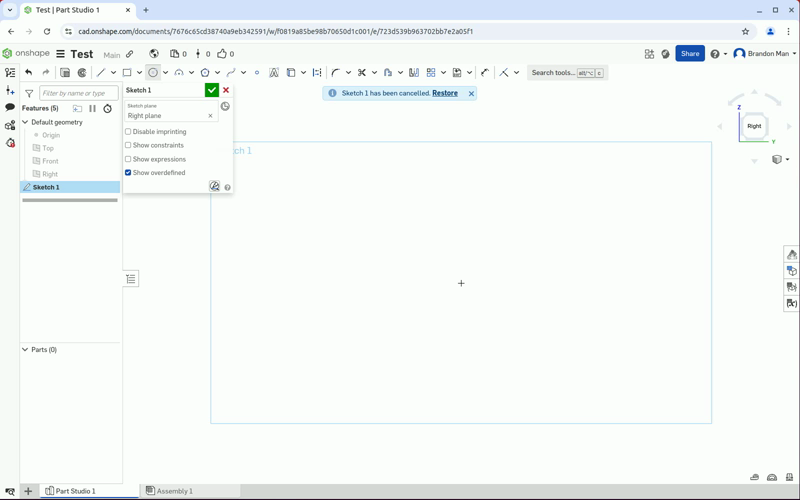
click(461, 282)
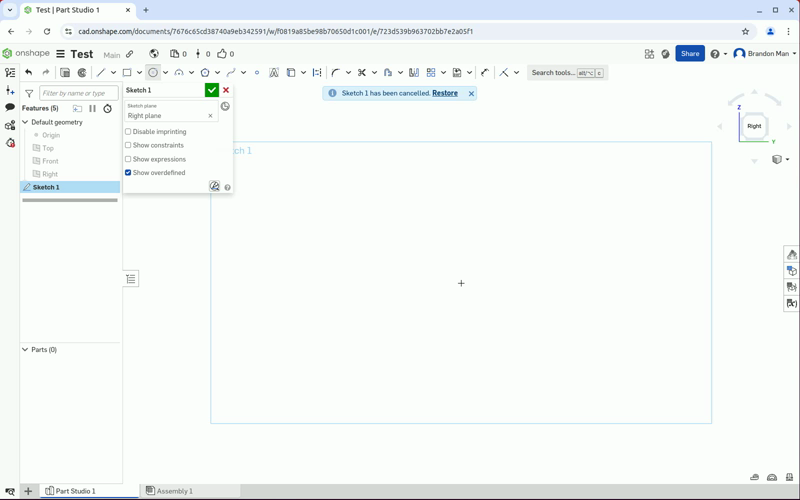
key_up(shift)
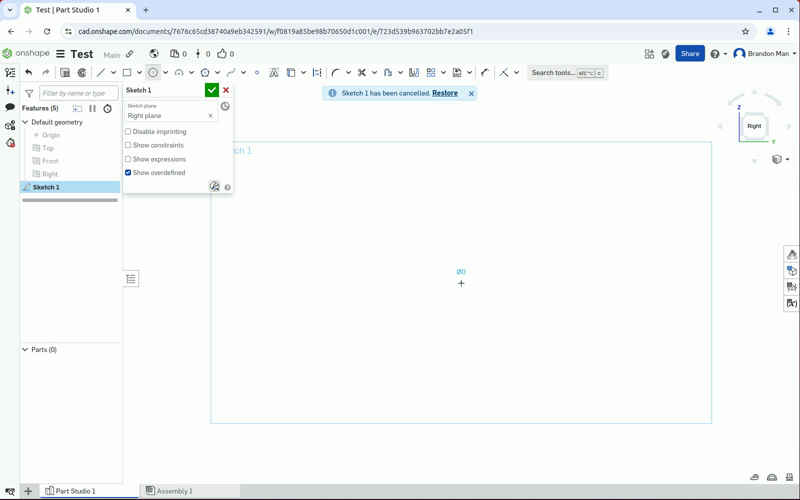
mouse_move(476, 282)
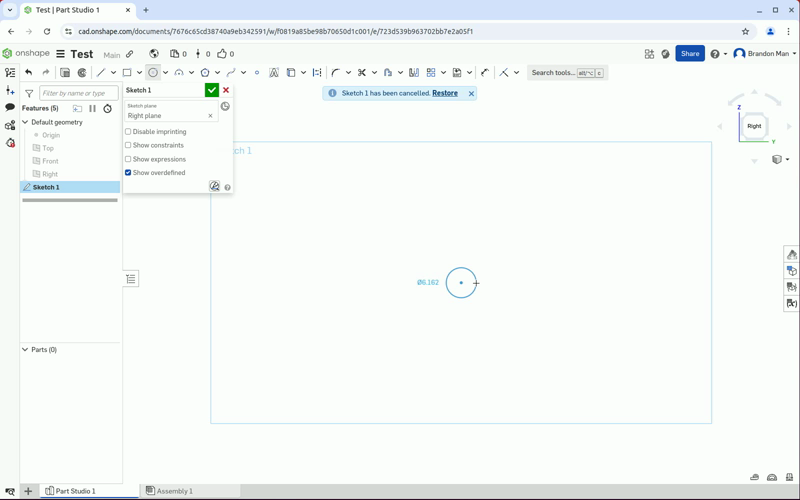
click(476, 282)
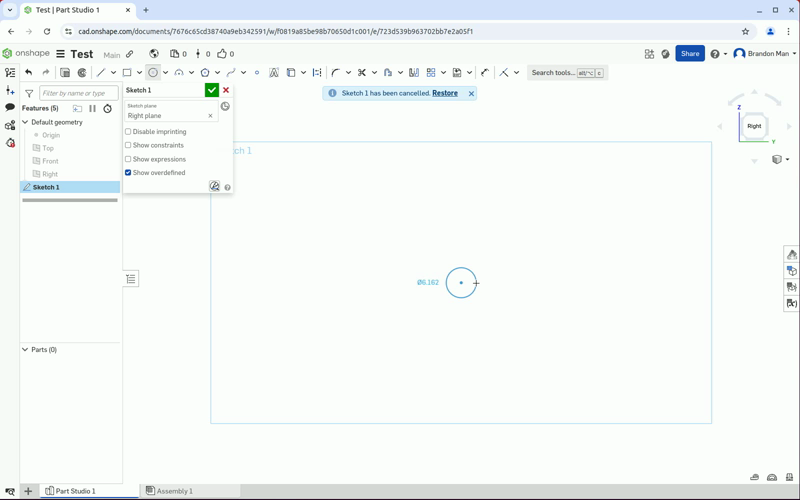
key(esc)
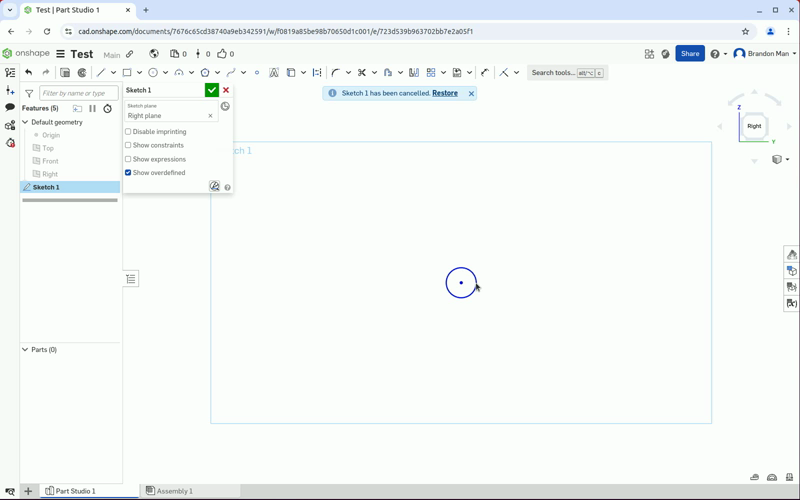
mouse_move(462, 270)
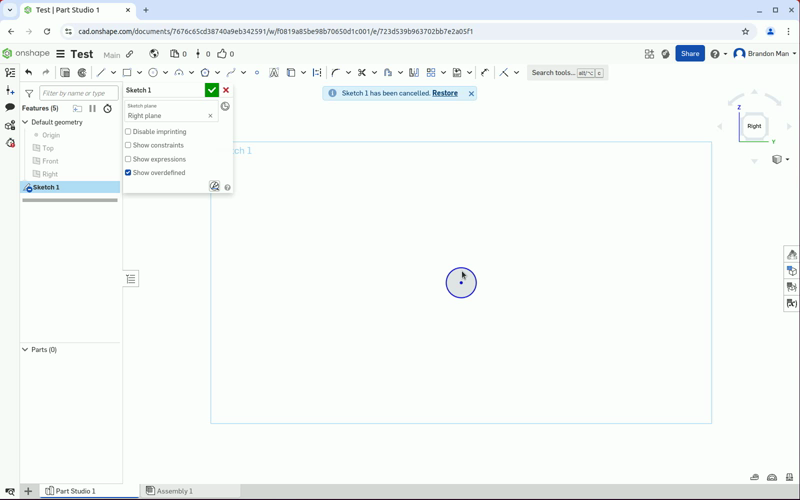
scroll(6)
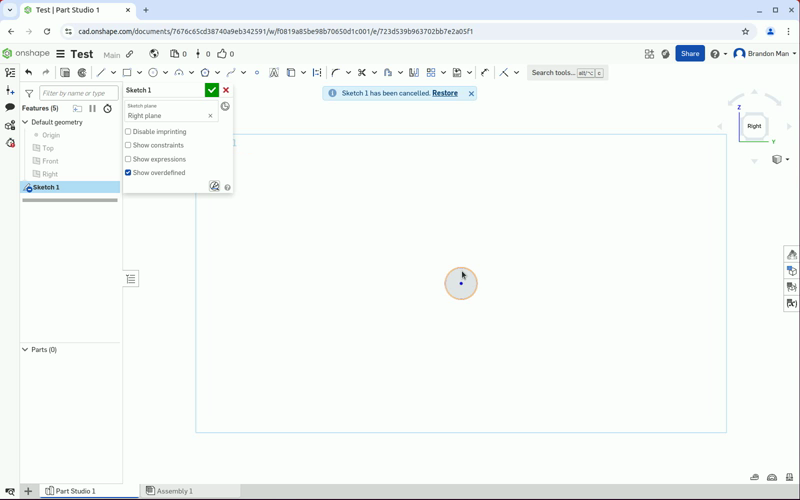
scroll(6)
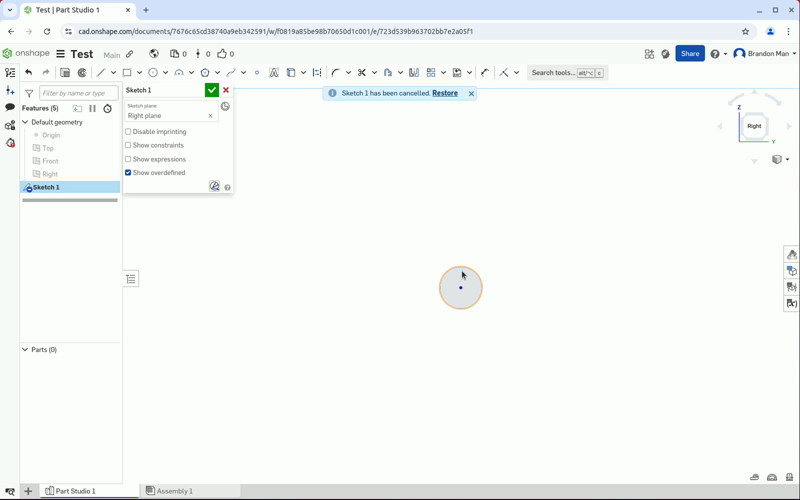
scroll(6)
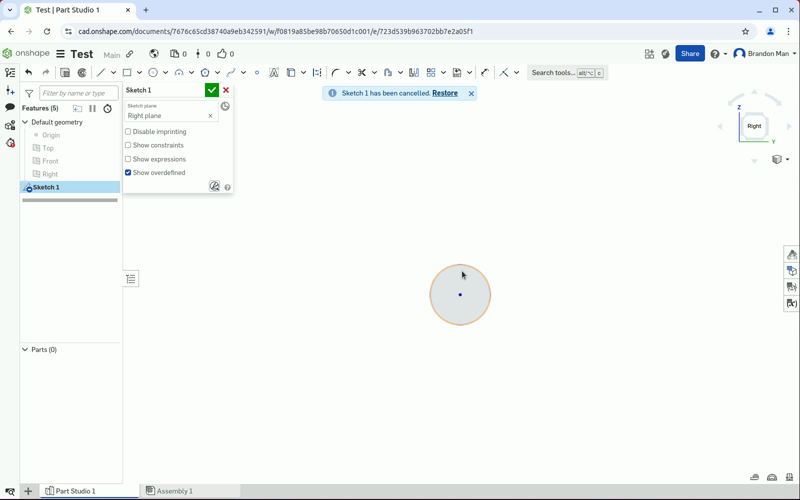
scroll(6)
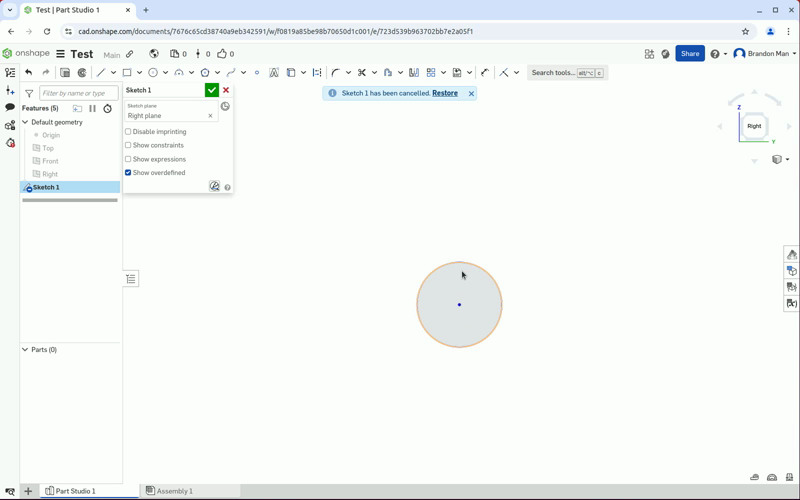
scroll(6)
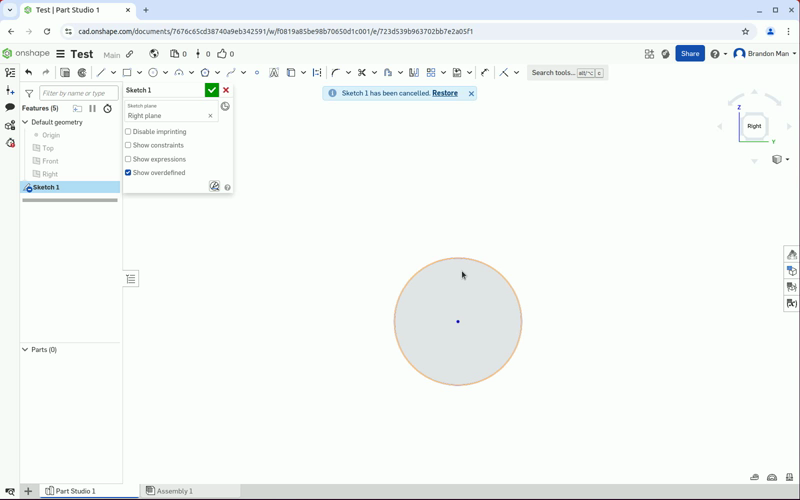
scroll(6)
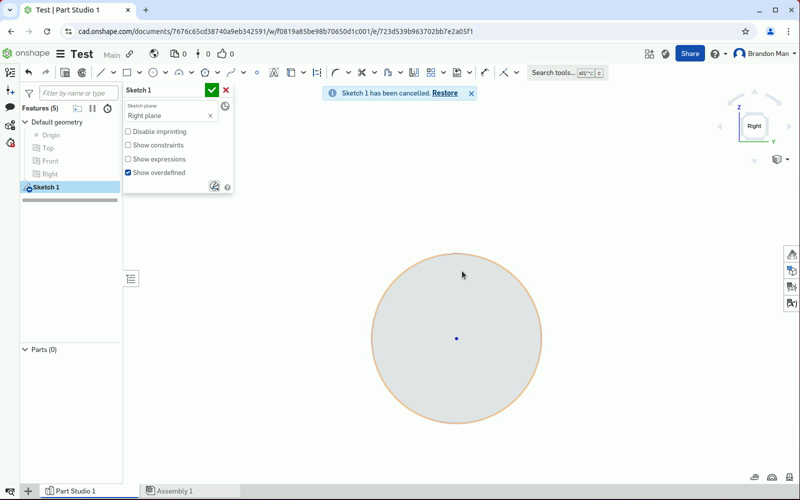
scroll(6)
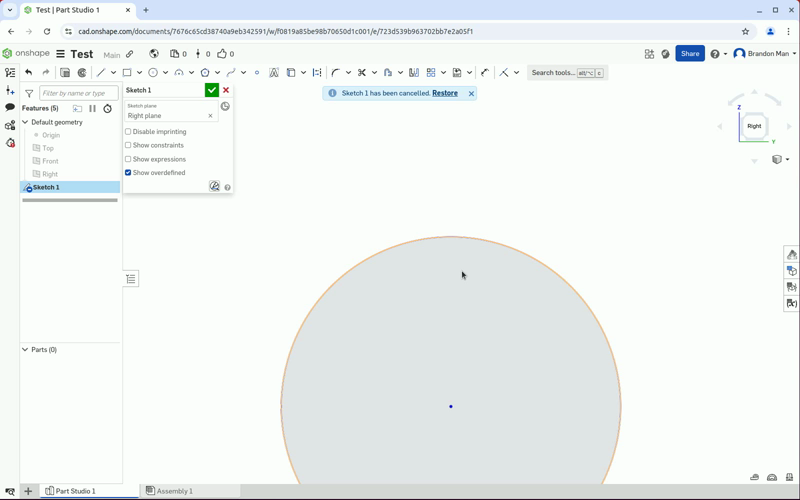
click(462, 270)
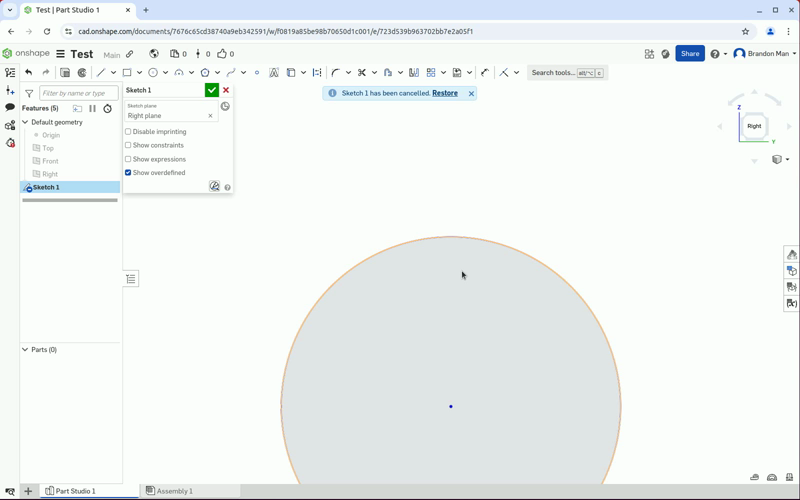
scroll(-6)
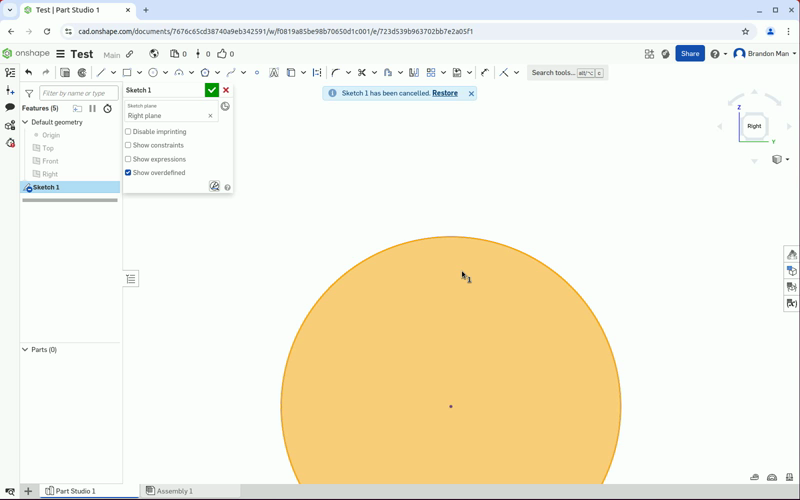
scroll(-6)
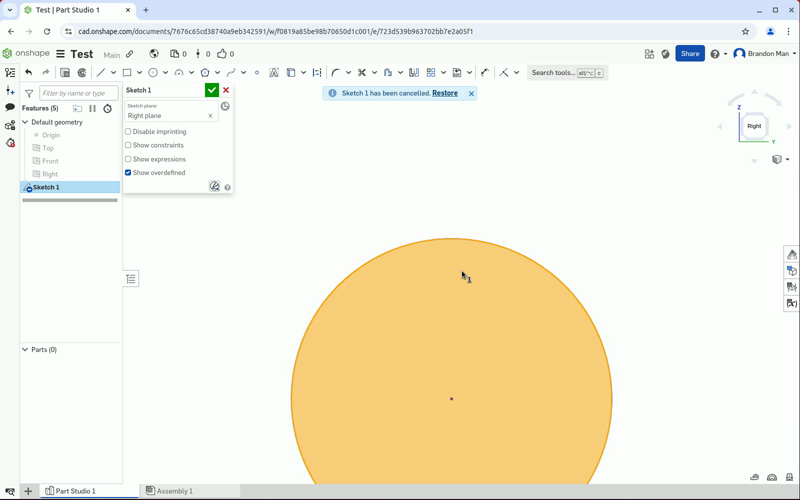
scroll(-6)
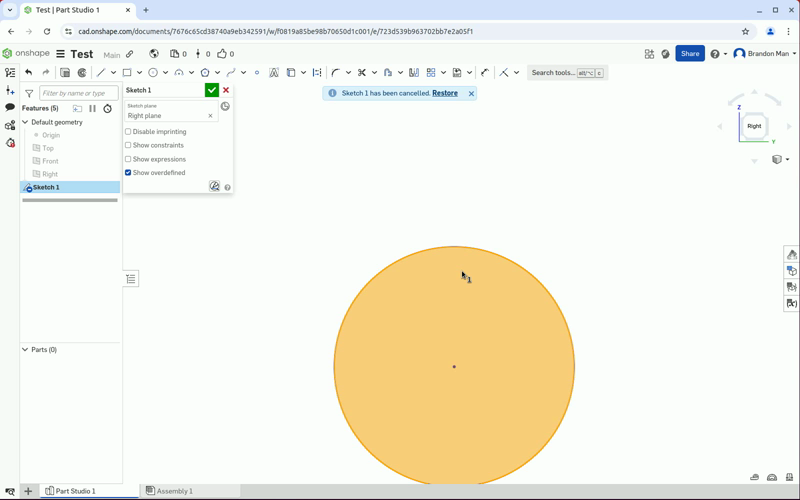
scroll(-6)
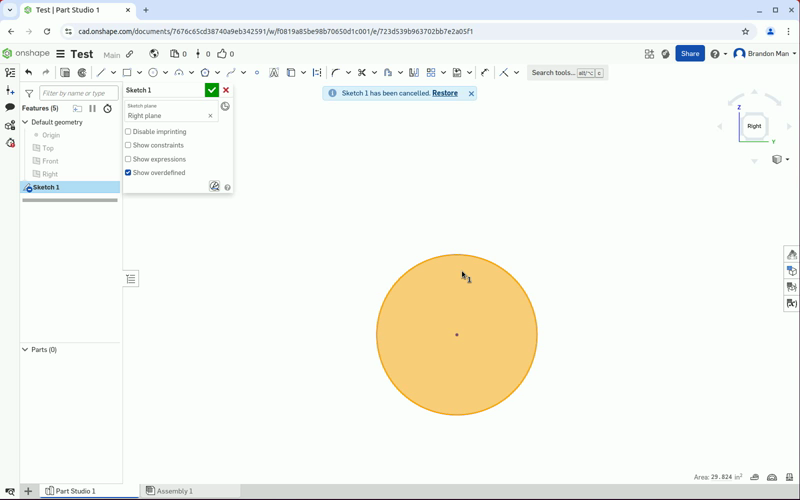
scroll(-6)
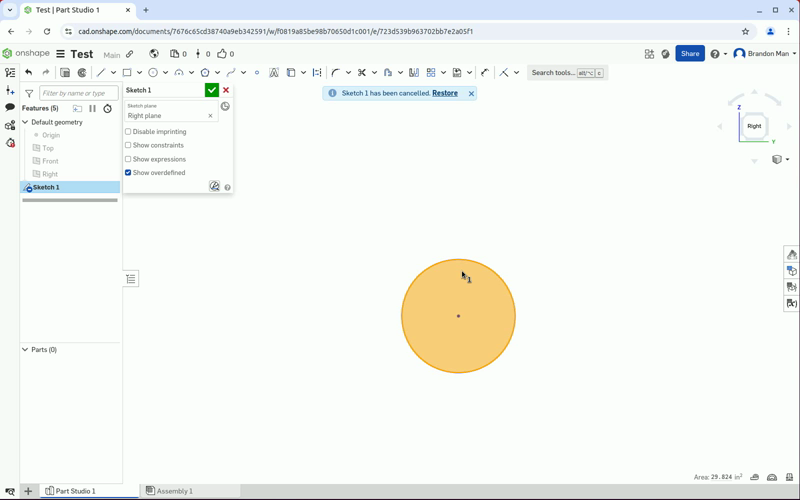
scroll(-6)
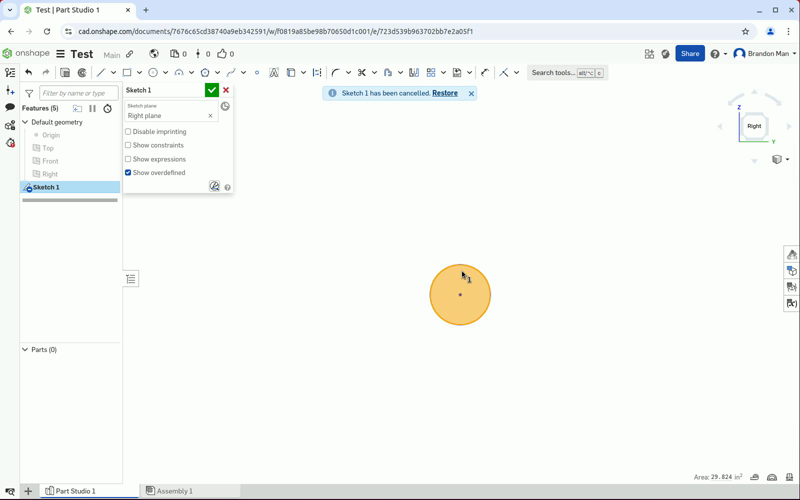
scroll(-6)
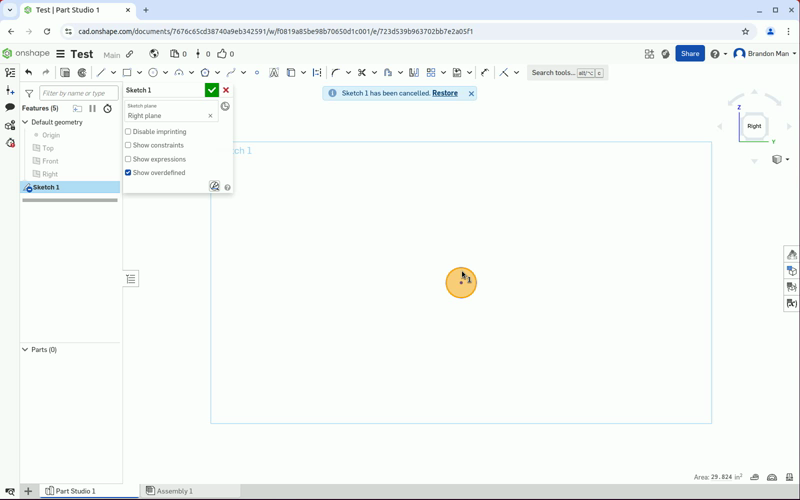
mouse_move(73, 352)
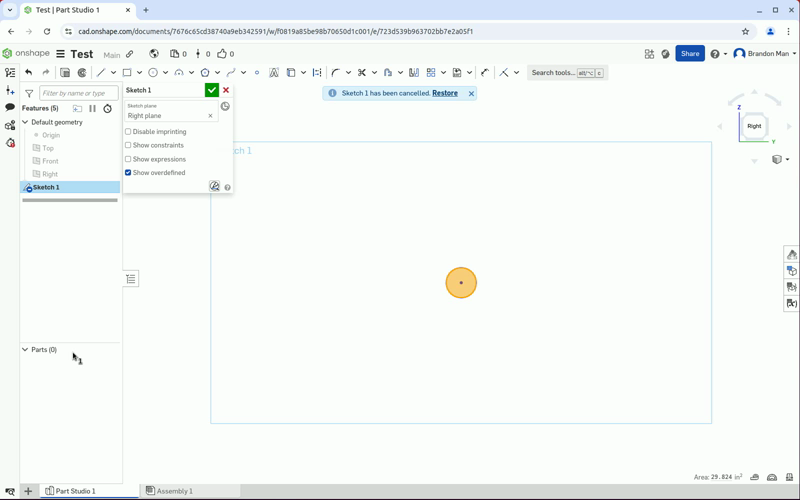
key(shift+y)
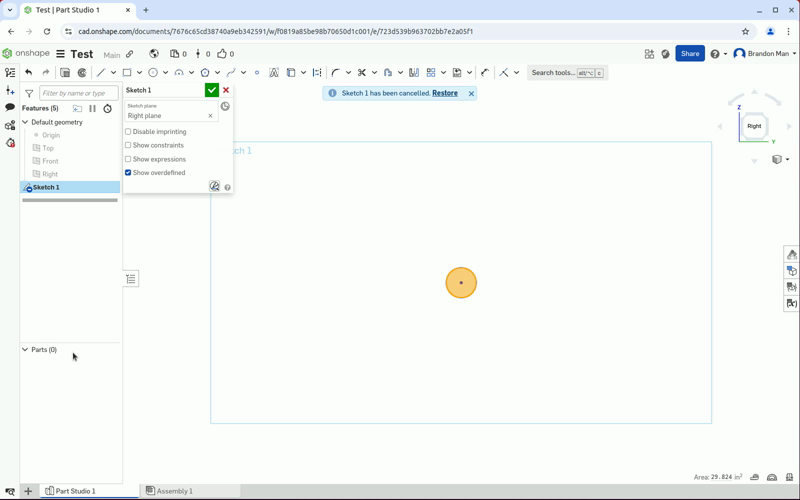
key(shift+e)
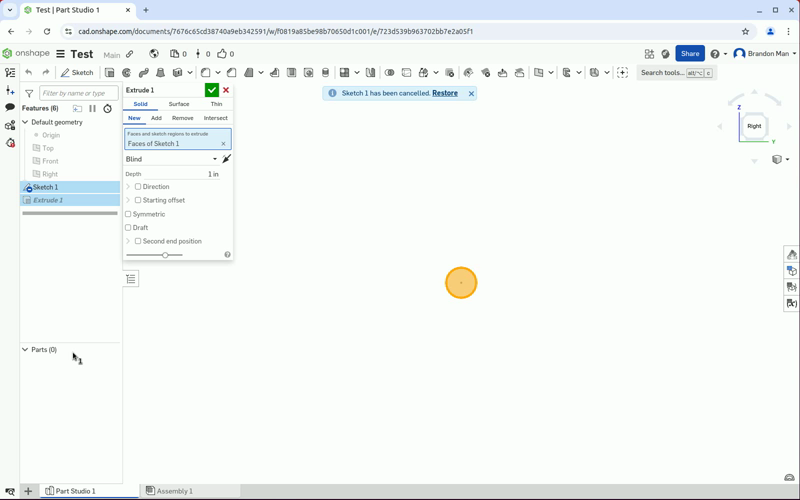
mouse_move(143, 106)
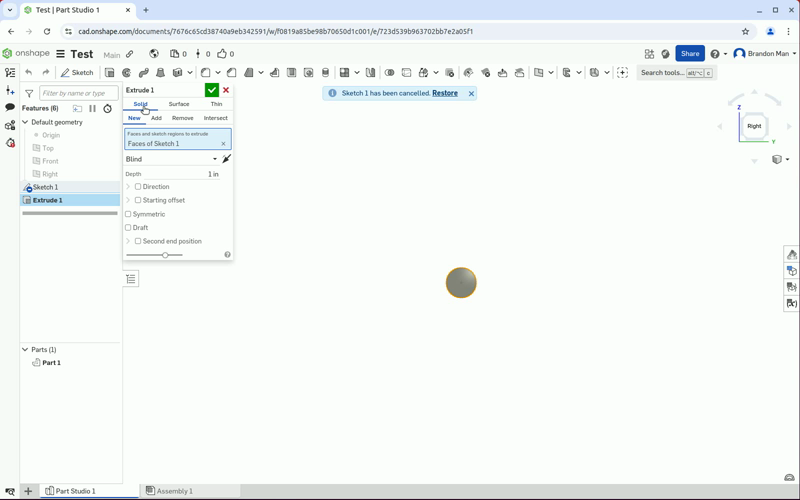
click(143, 106)
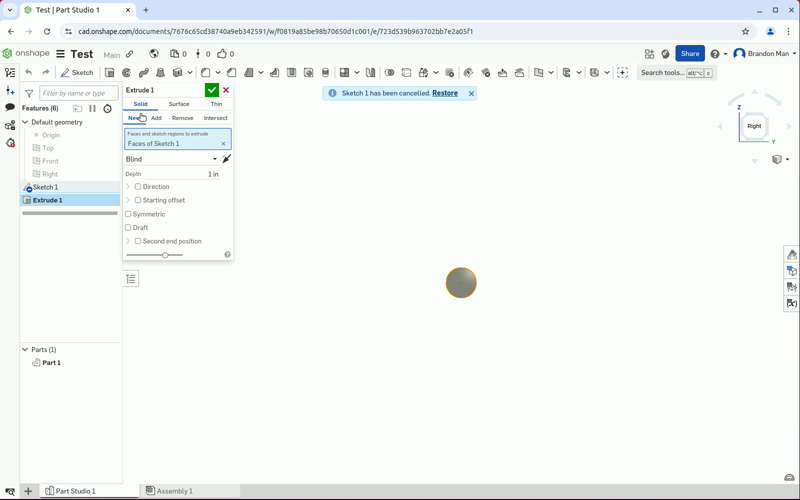
mouse_move(137, 120)
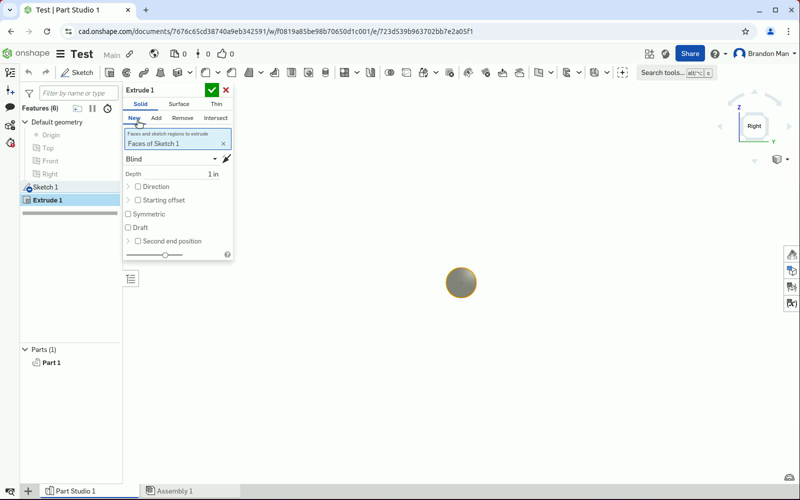
click(137, 120)
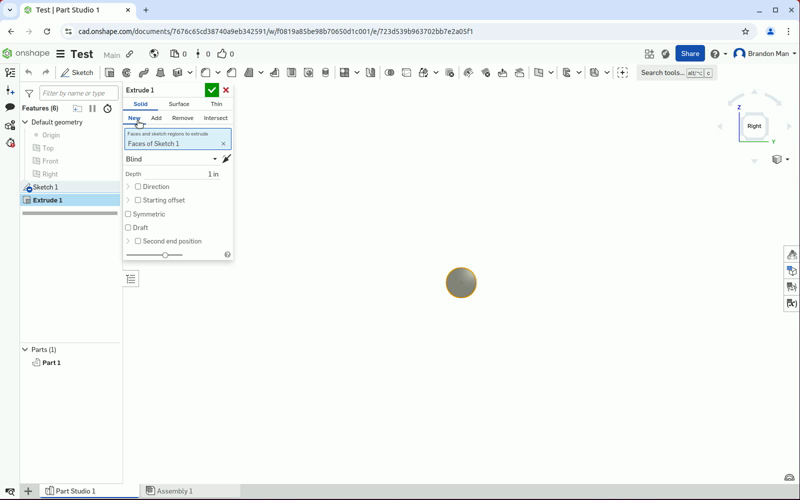
key(tab, 4)
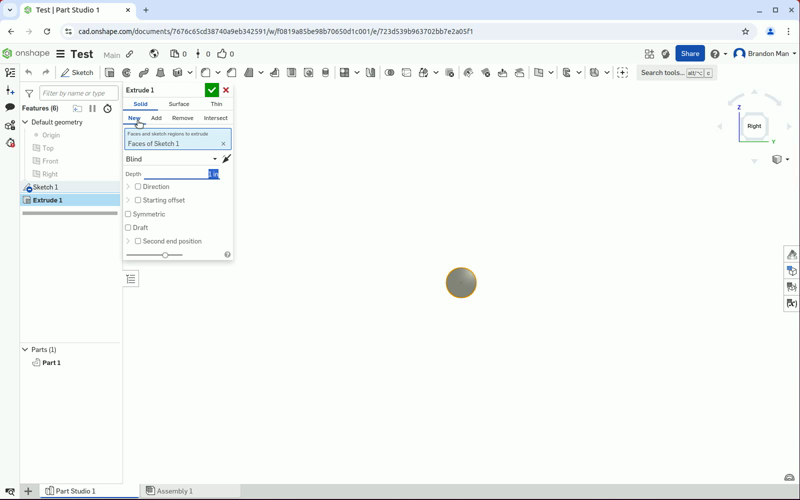
text(11.554)
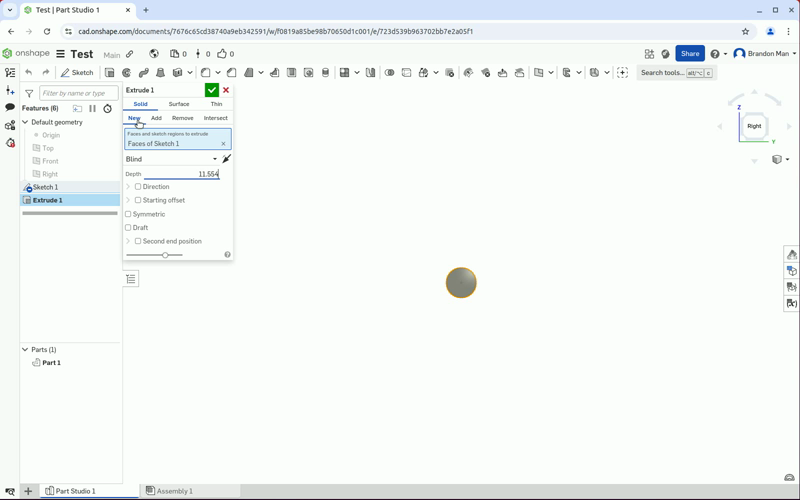
key(tab, 3)
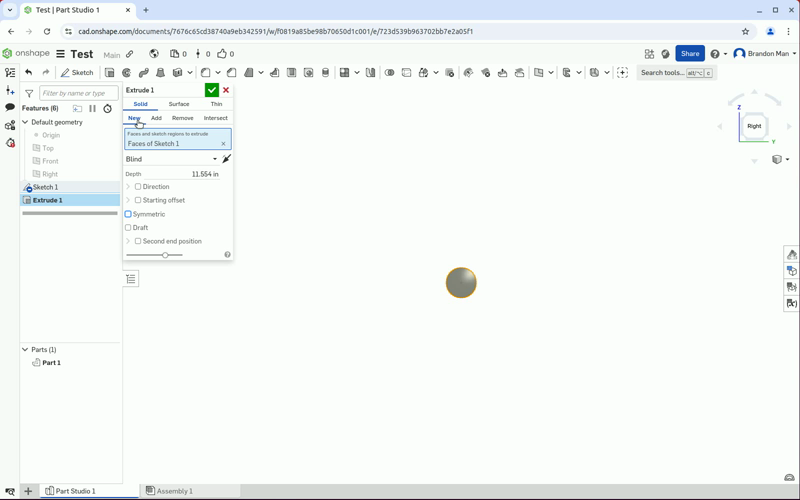
key(space)
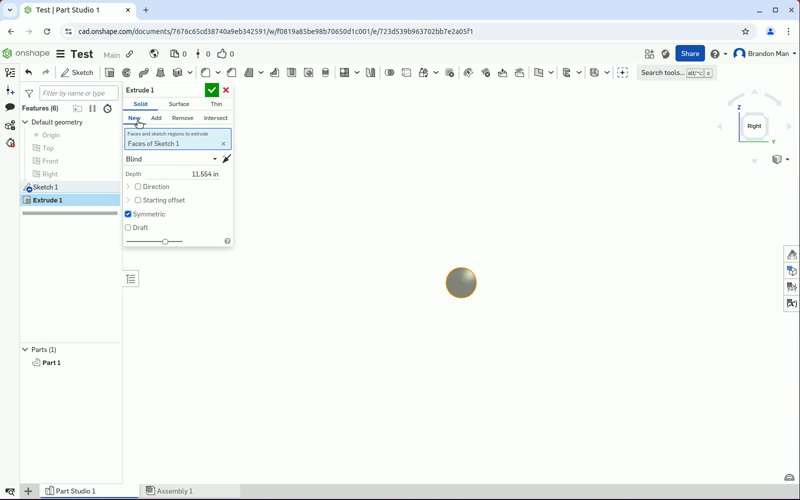
key(enter)
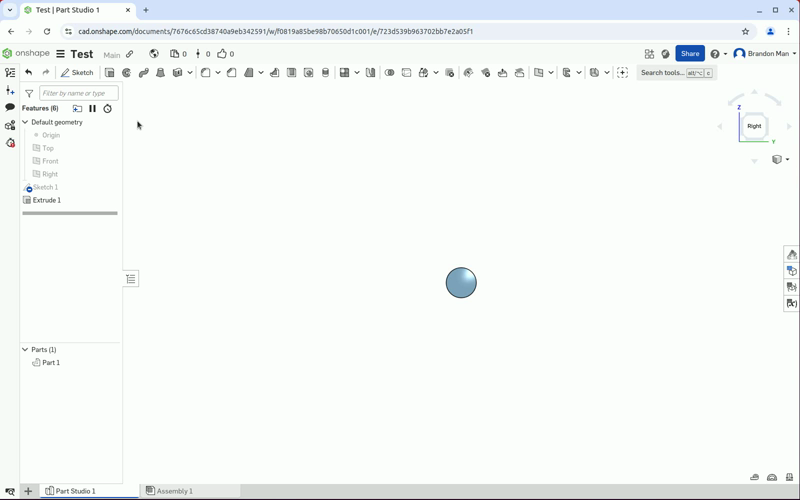
key(shift+h)
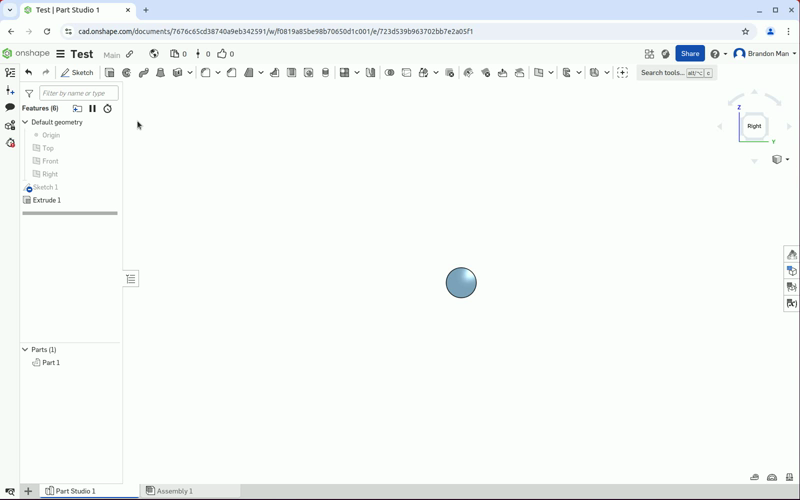
key(shift+h)
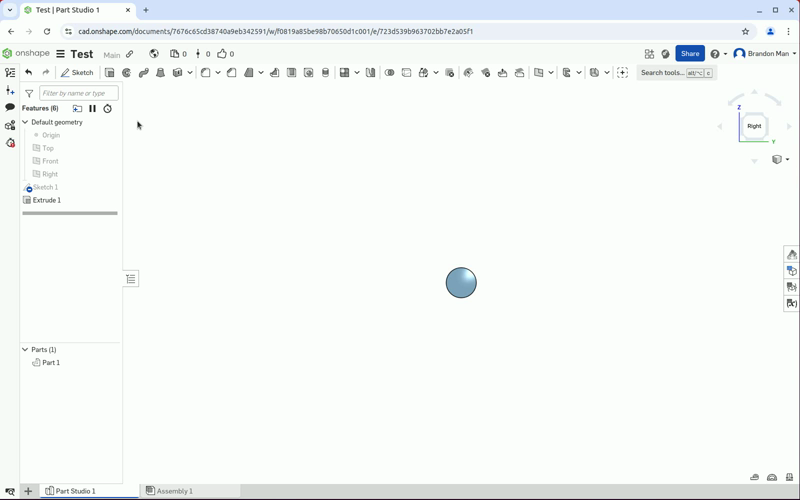
mouse_move(73, 189)
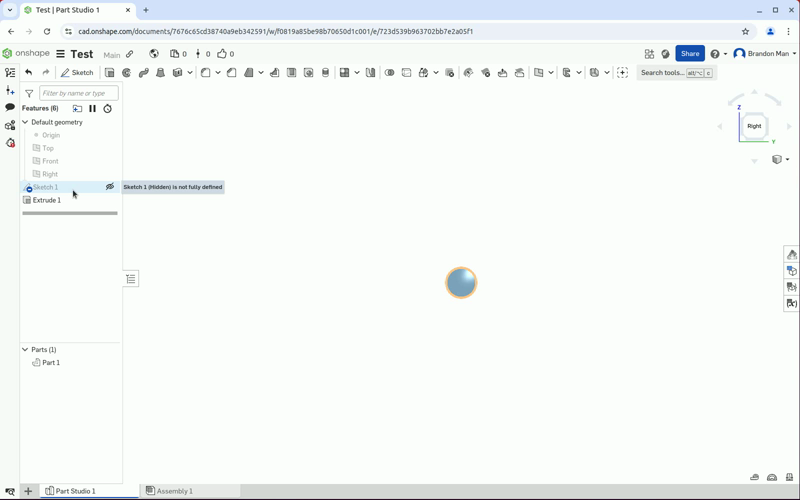
click(73, 189)
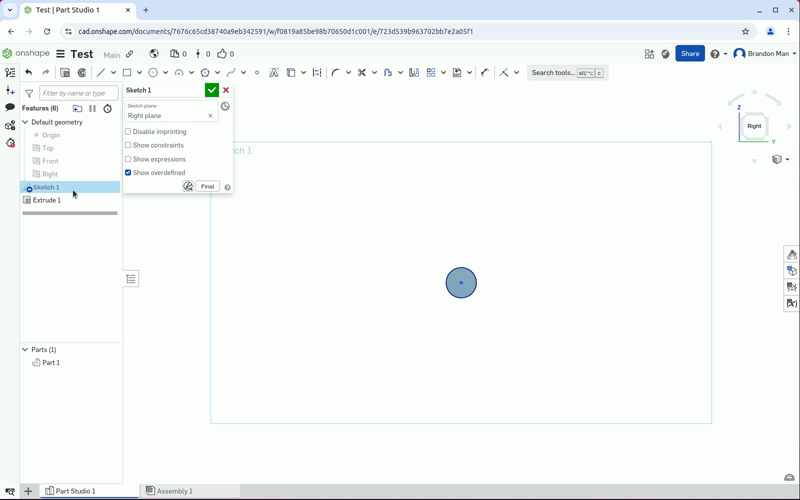
mouse_move(229, 92)
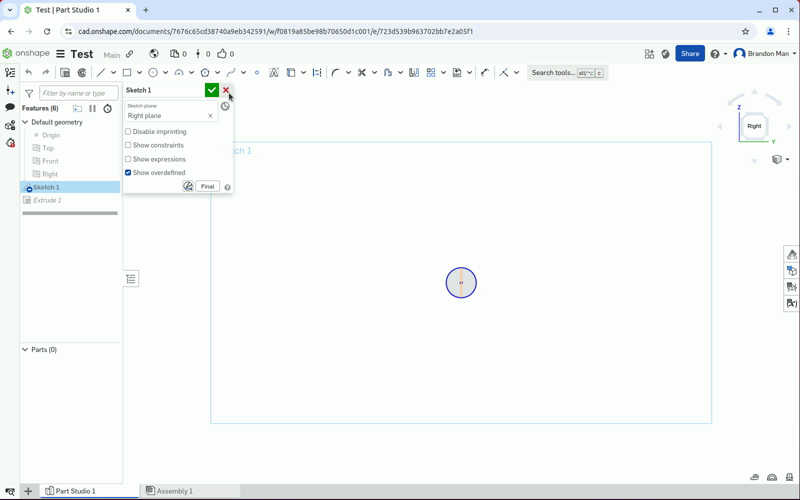
click(229, 92)
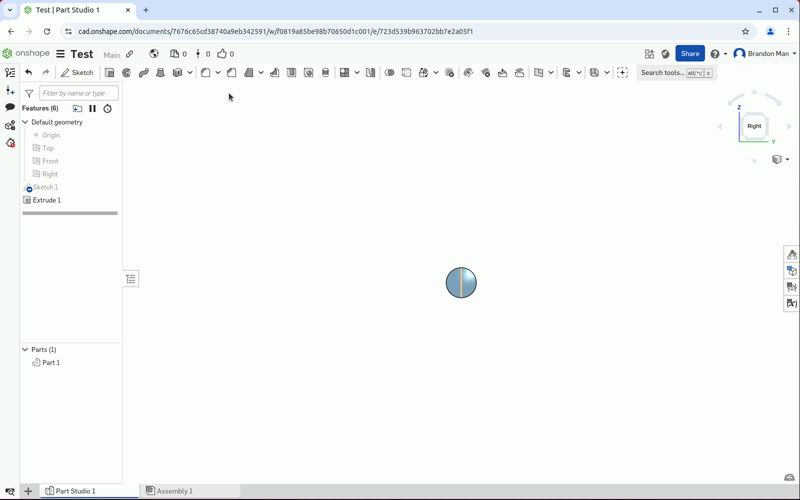
mouse_move(541, 75)
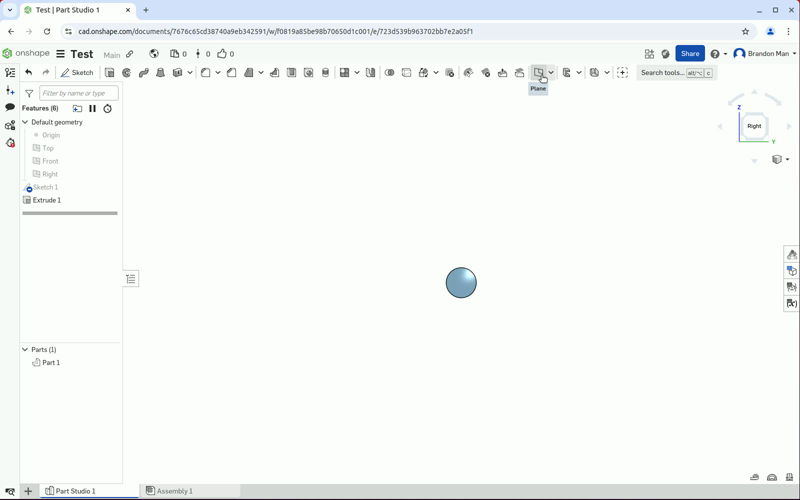
click(541, 75)
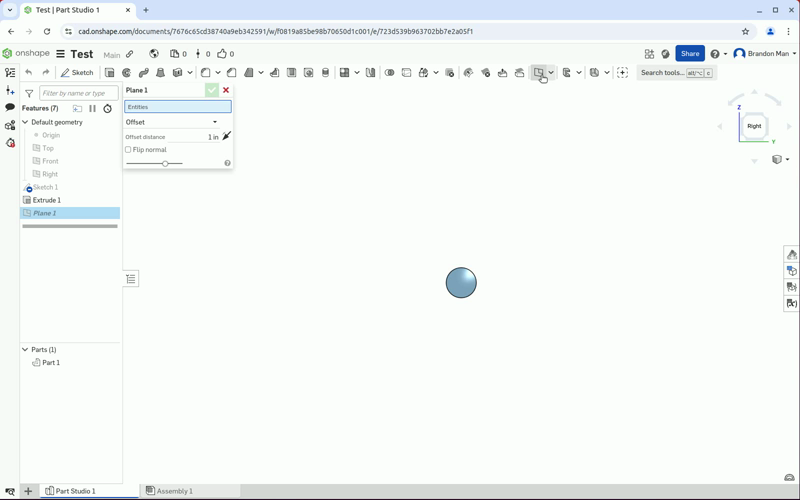
mouse_move(73, 176)
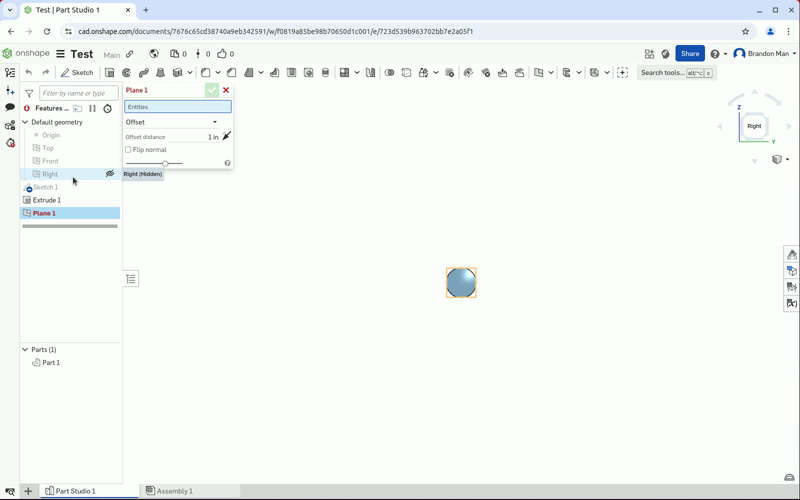
click(73, 176)
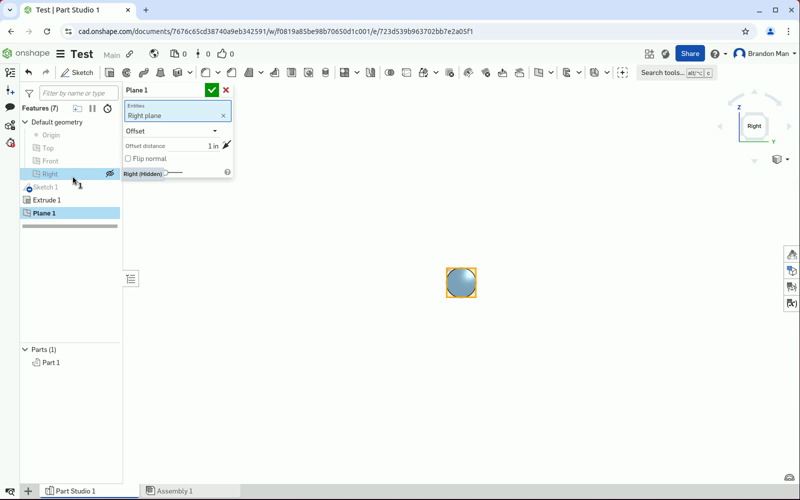
key(tab, 2)
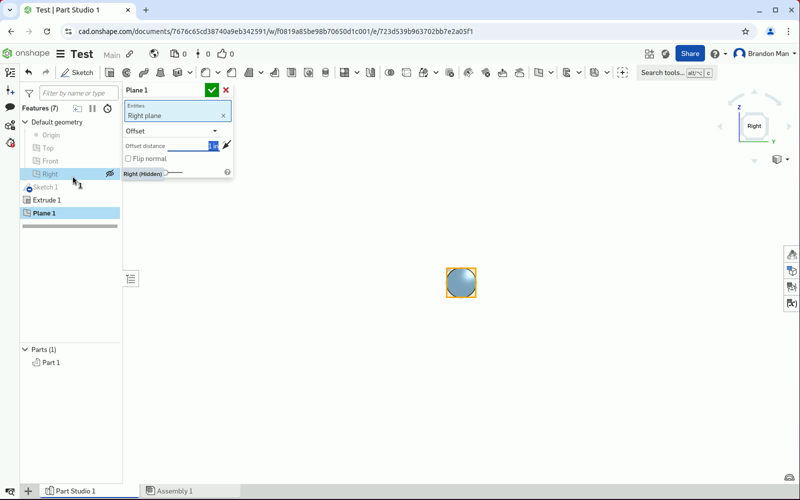
text(5.792)
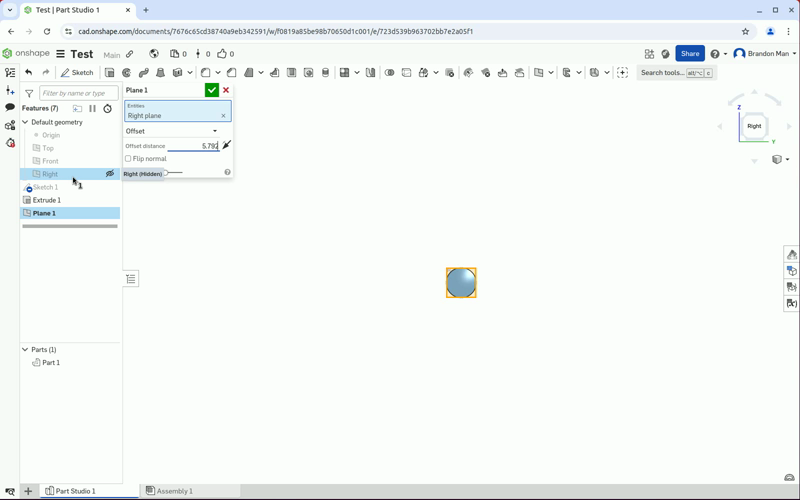
key(enter, 2)
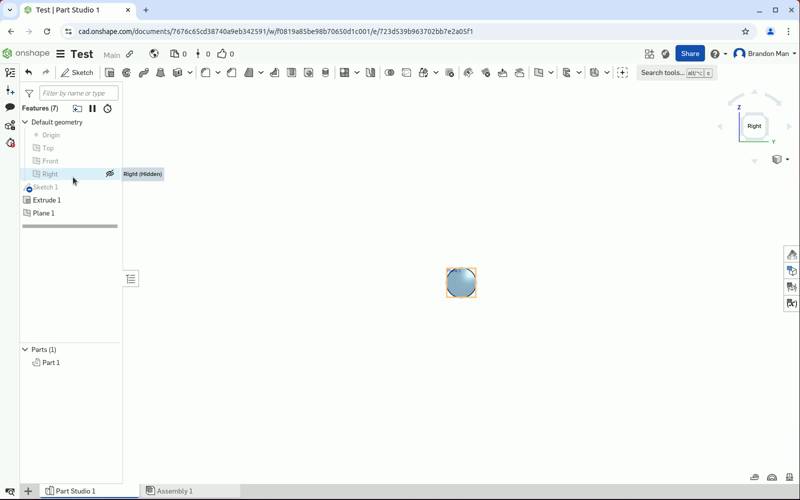
key(shift+s)
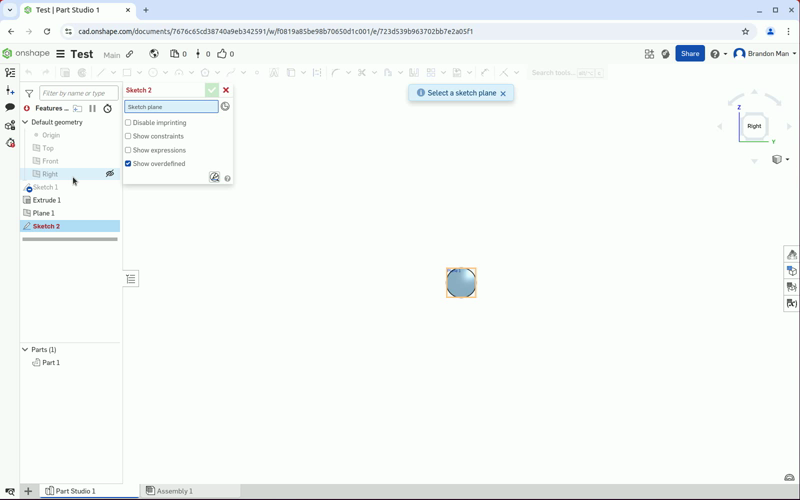
mouse_move(73, 215)
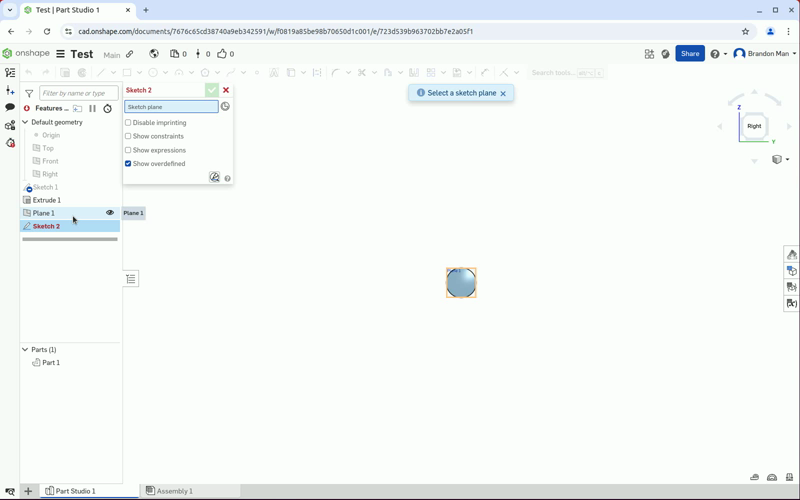
click(73, 215)
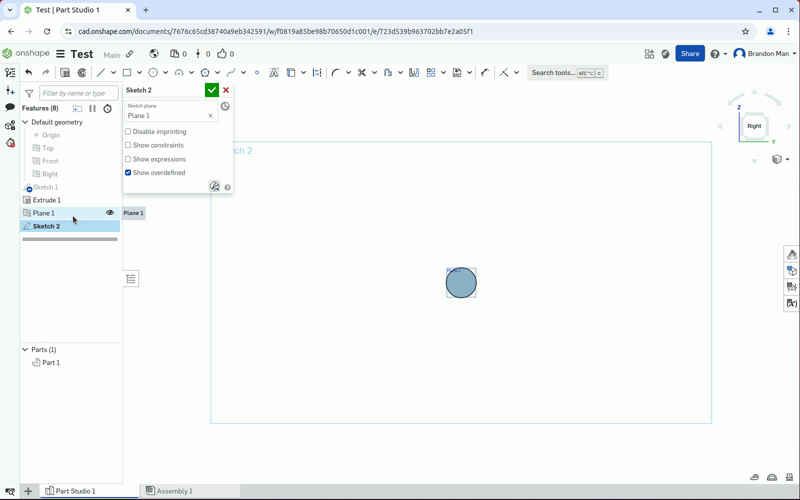
mouse_move(73, 352)
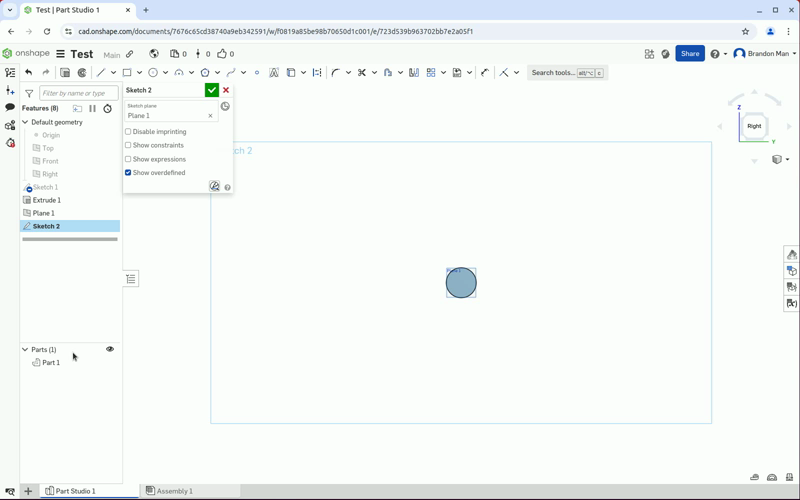
key(y)
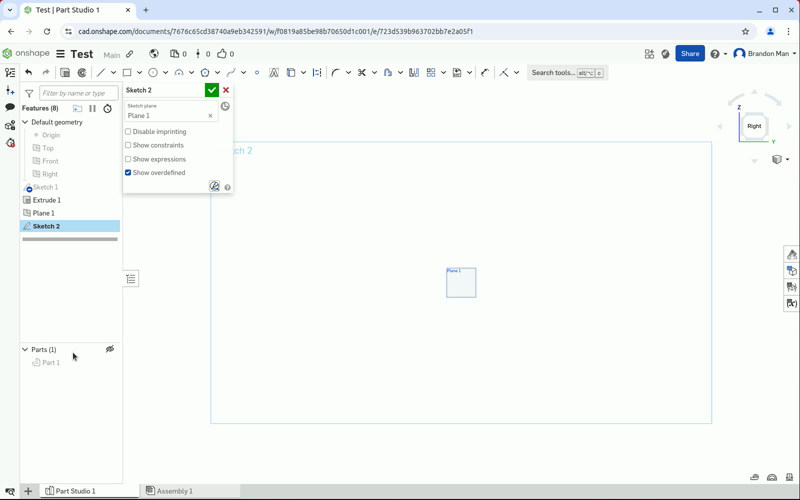
key(c)
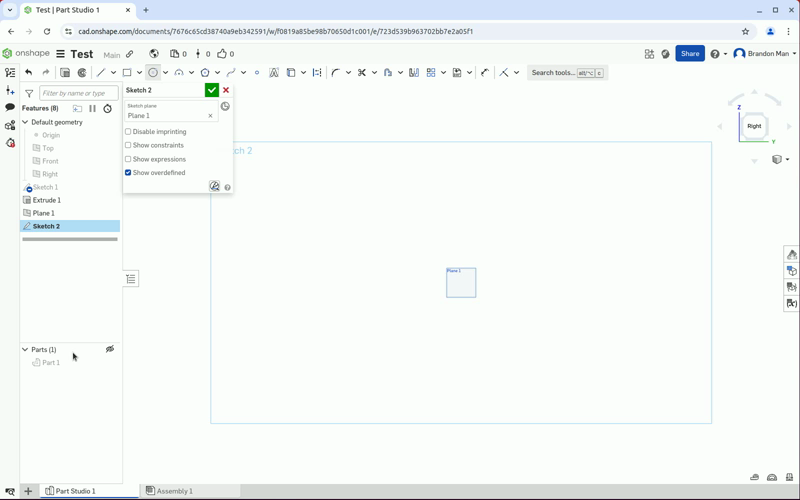
key_down(shift)
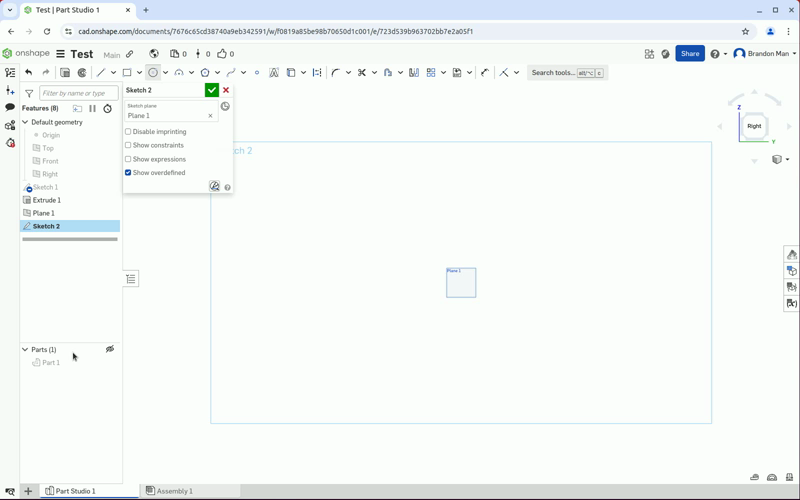
mouse_move(461, 282)
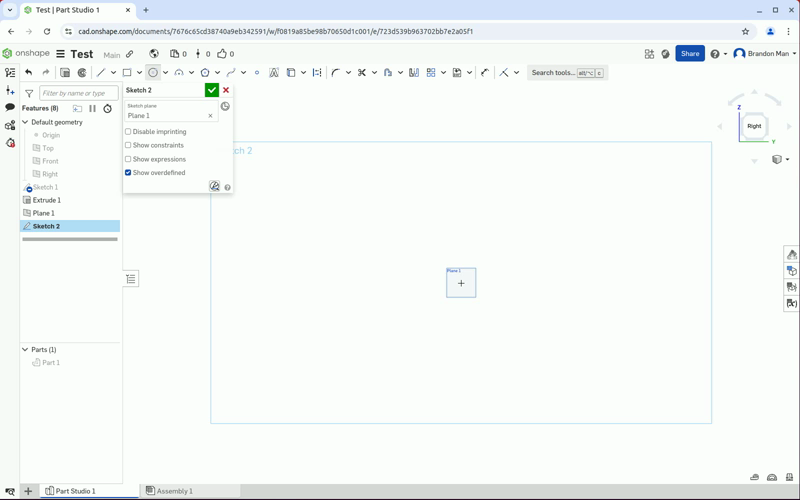
click(461, 282)
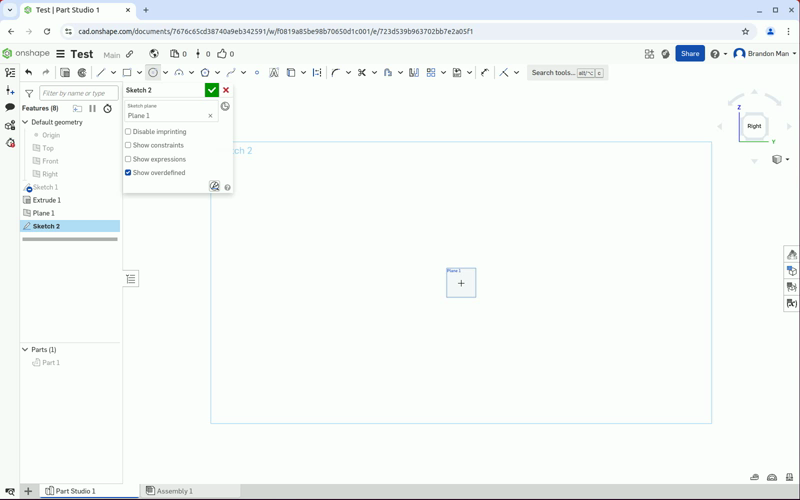
key_up(shift)
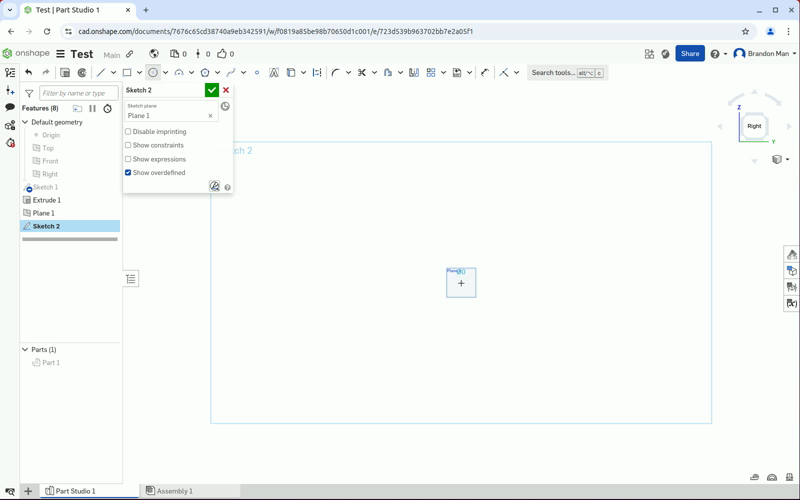
mouse_move(472, 282)
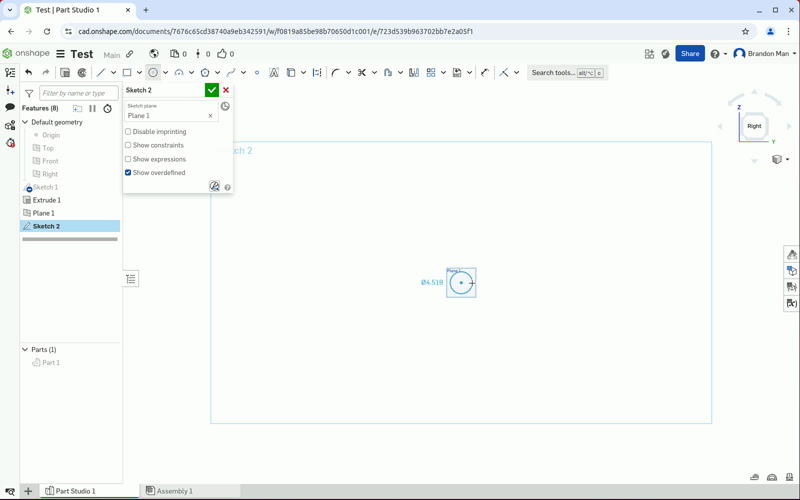
click(472, 282)
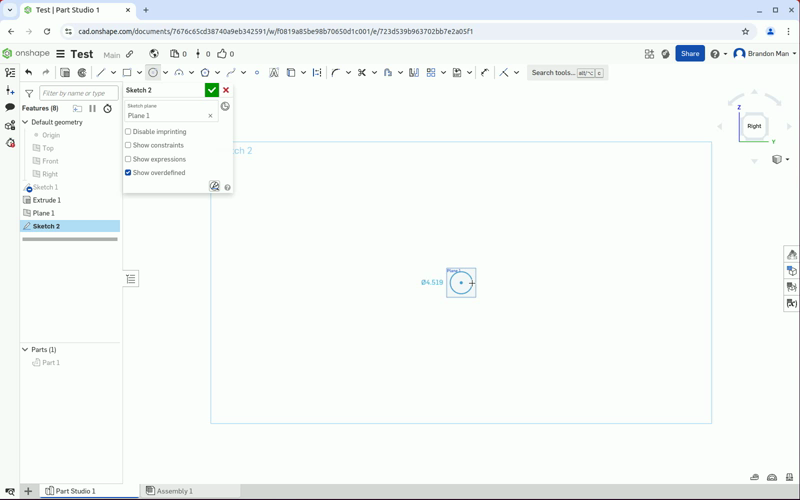
key(esc)
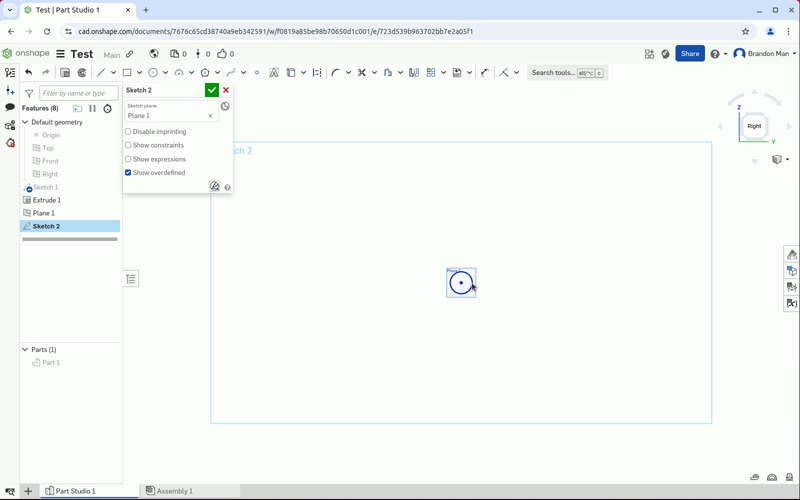
mouse_move(471, 280)
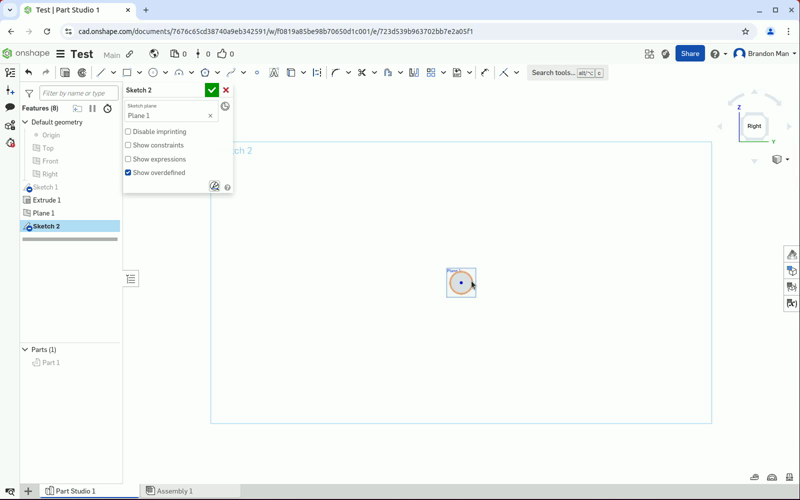
scroll(6)
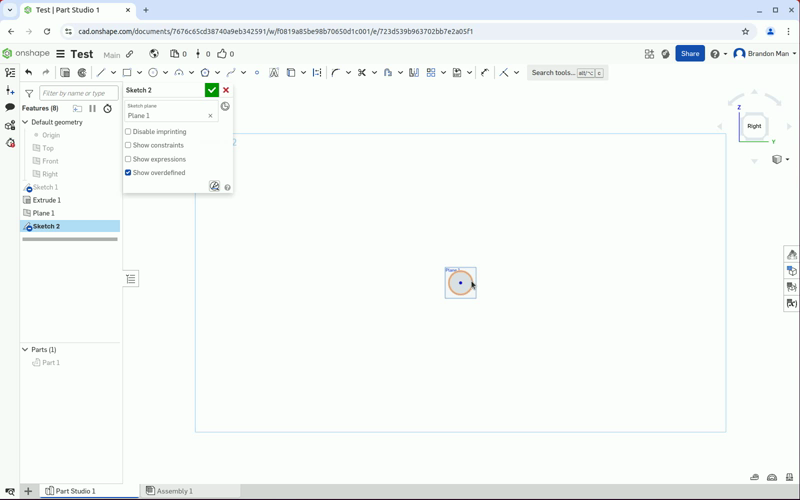
scroll(6)
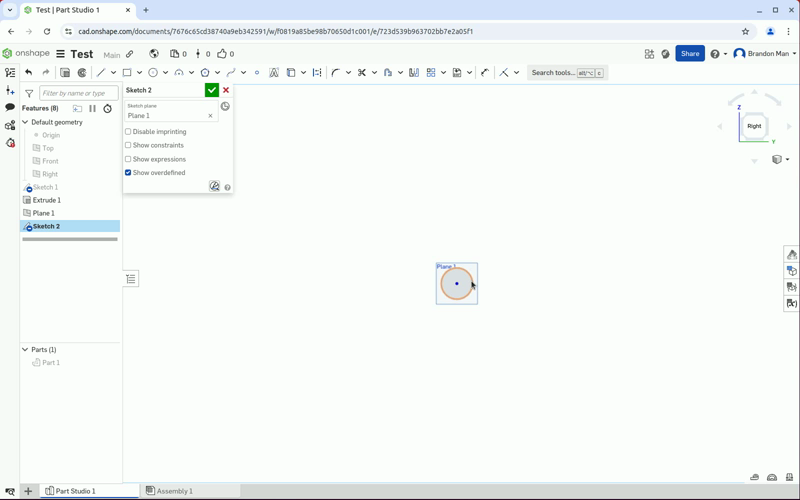
scroll(6)
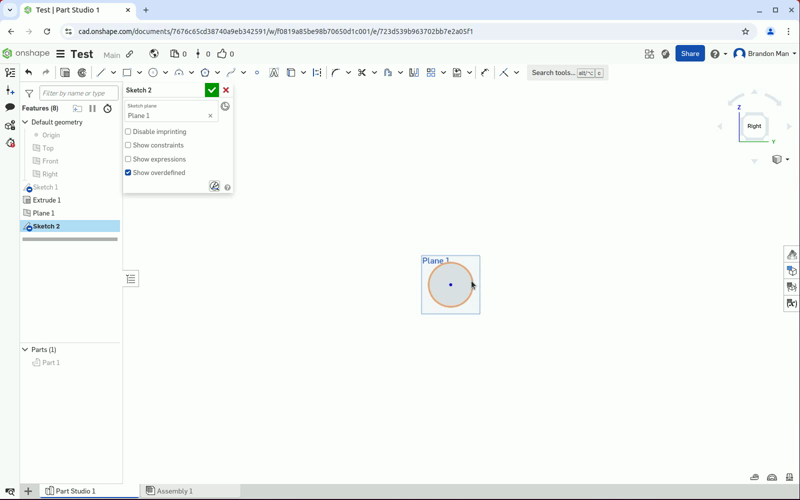
scroll(6)
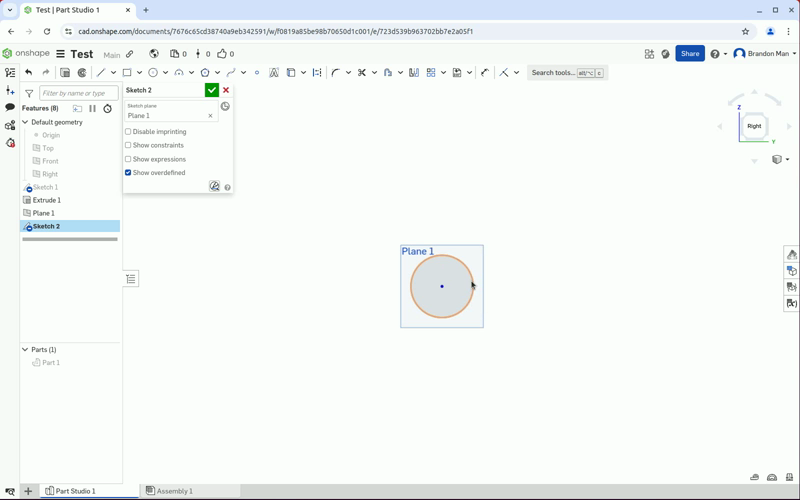
scroll(6)
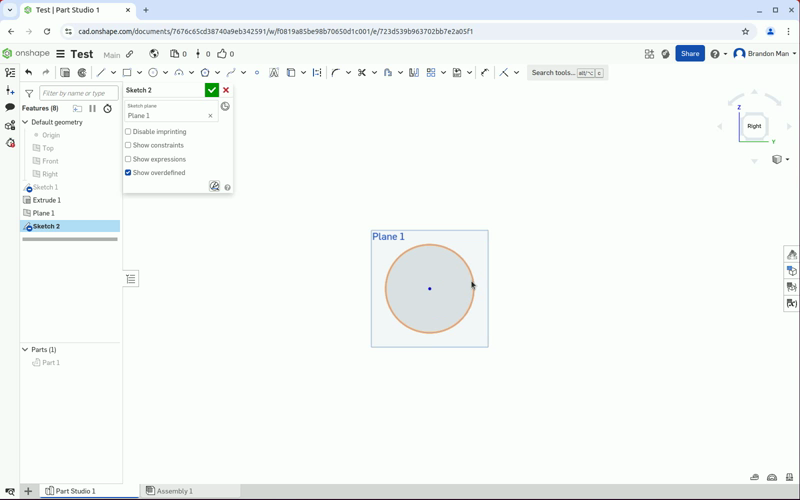
scroll(6)
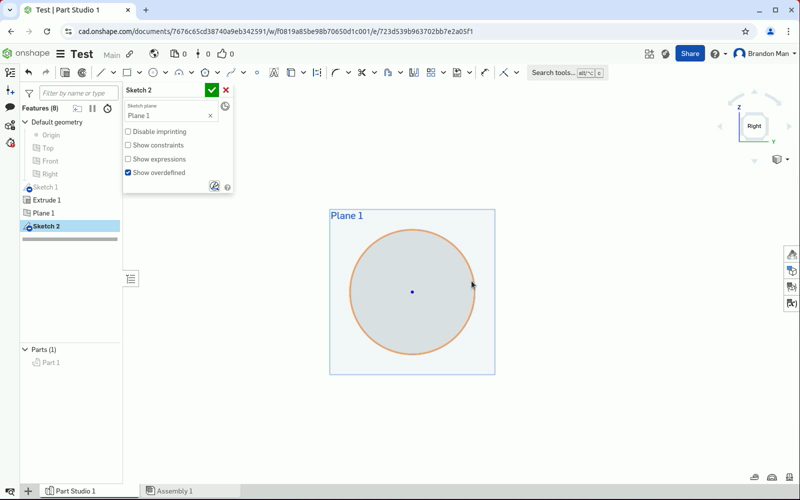
scroll(6)
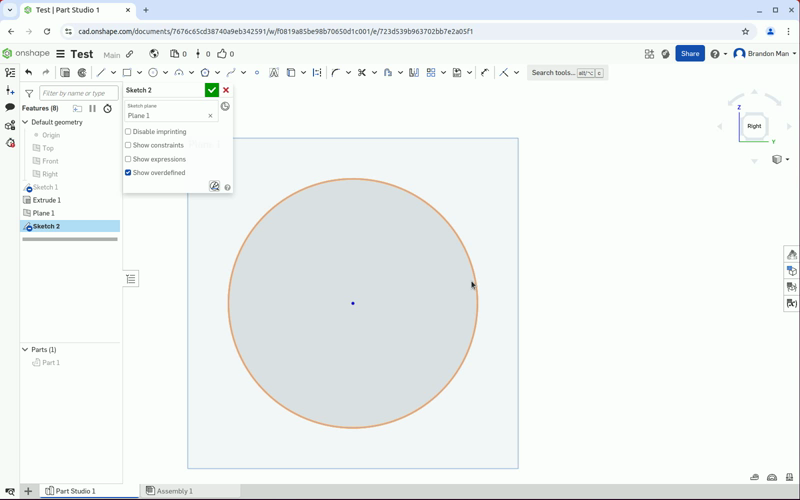
click(471, 280)
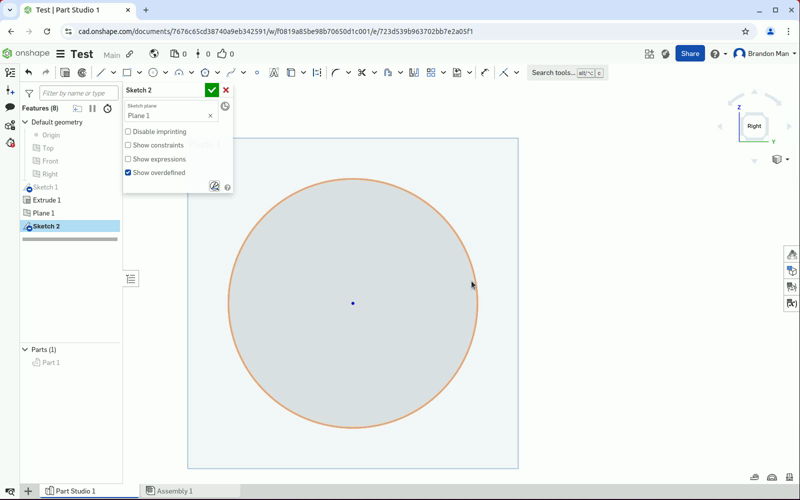
scroll(-6)
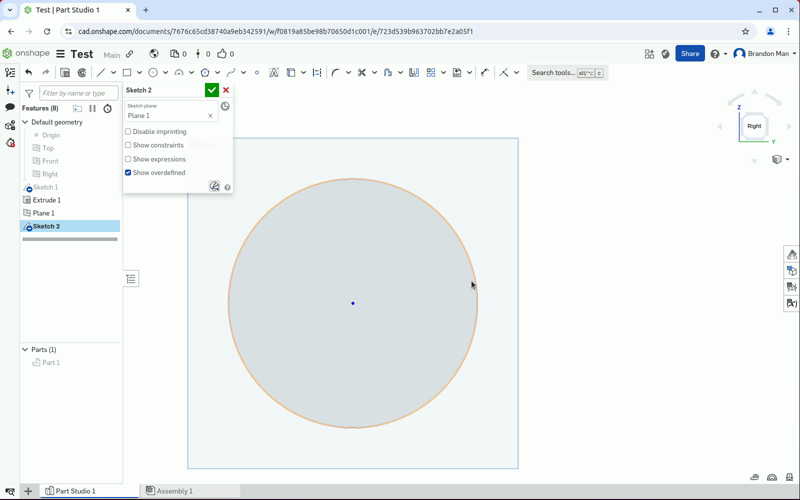
scroll(-6)
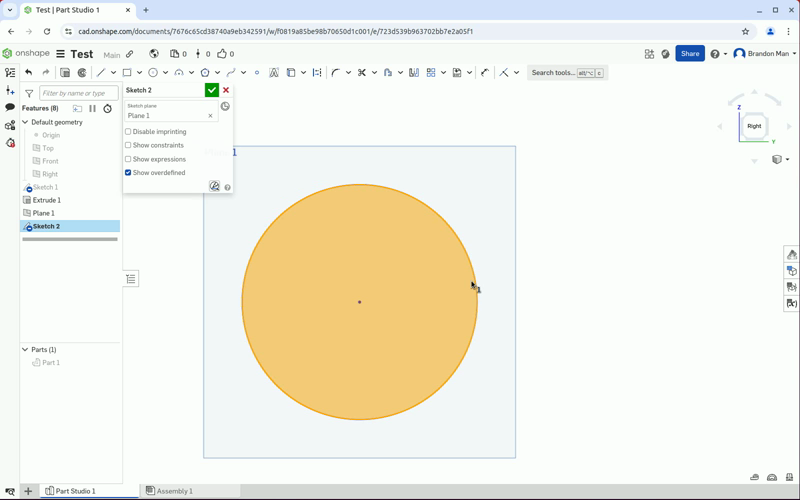
scroll(-6)
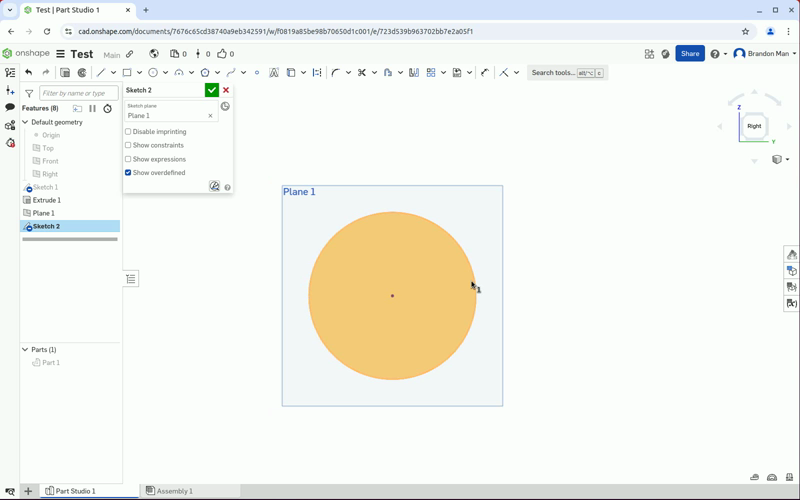
scroll(-6)
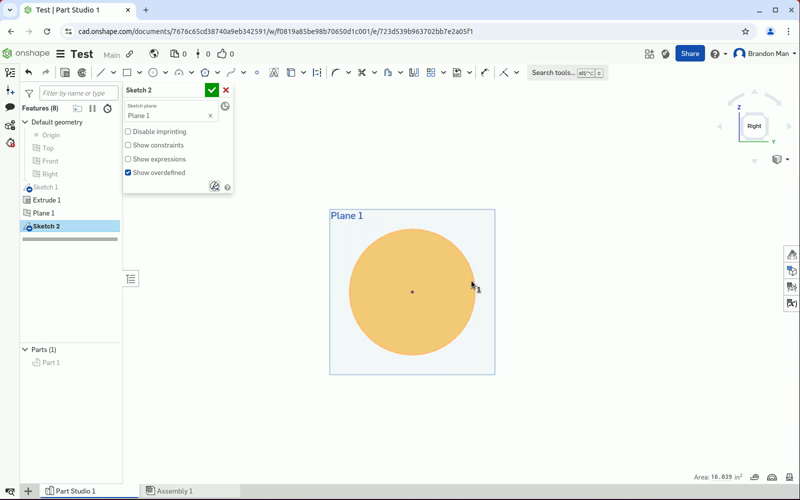
scroll(-6)
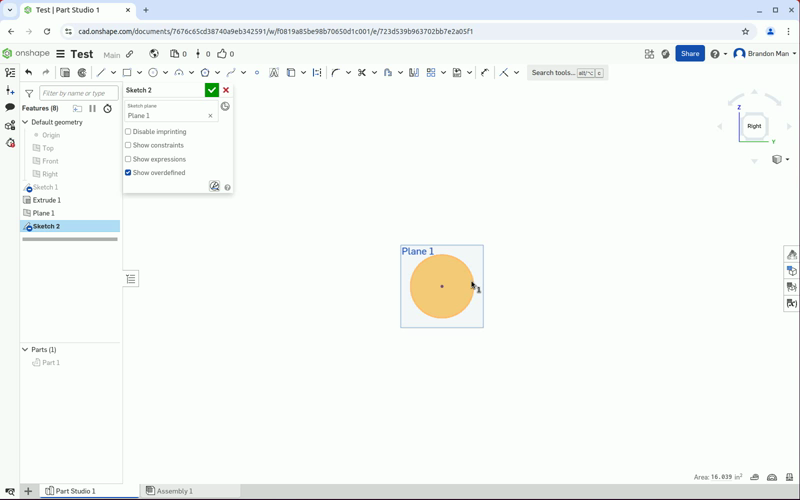
scroll(-6)
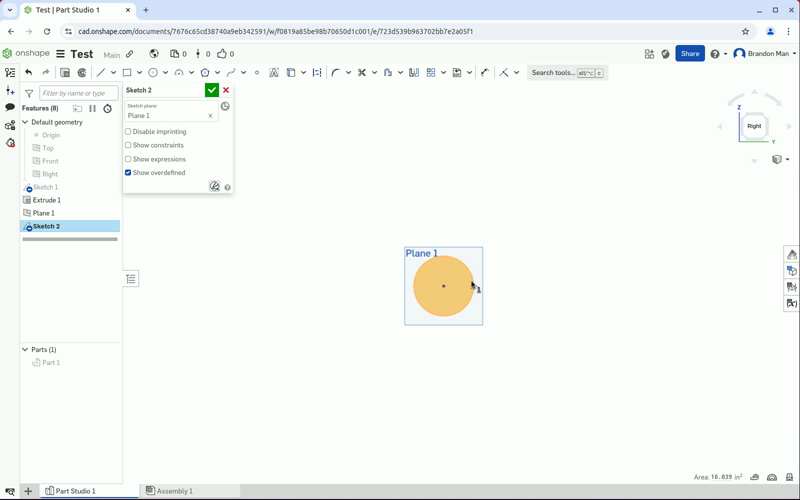
scroll(-6)
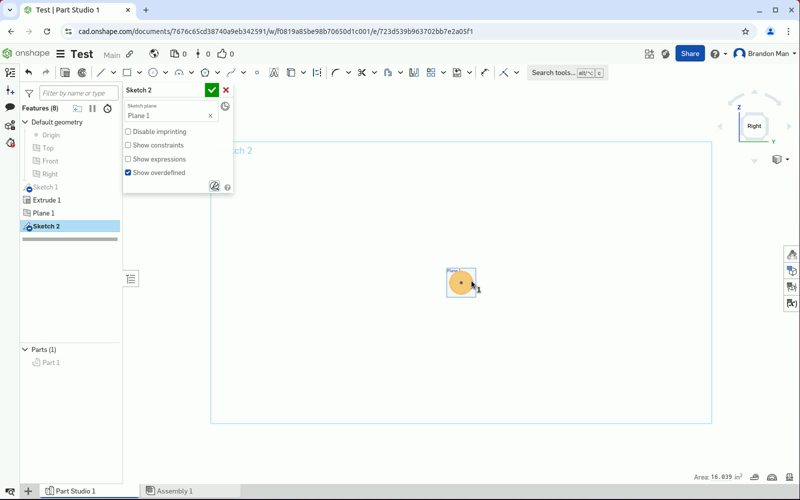
mouse_move(73, 352)
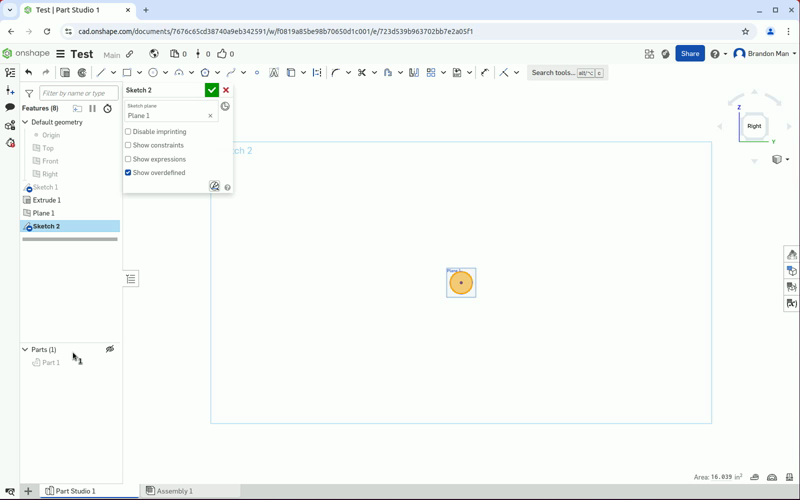
key(shift+y)
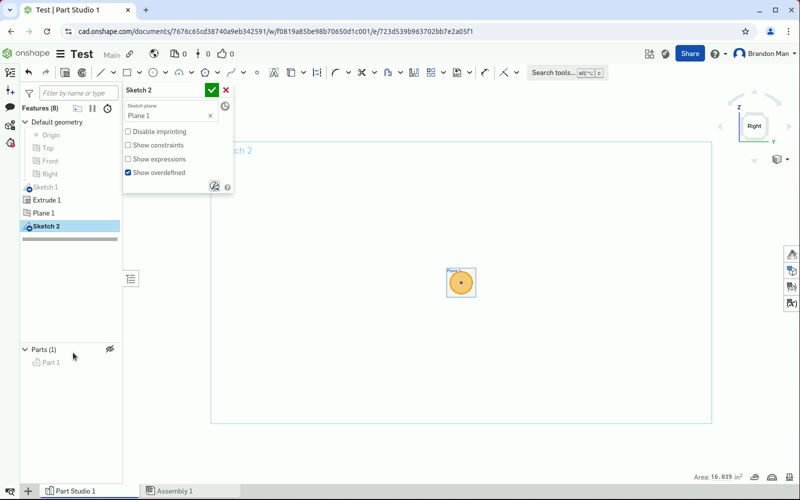
key(shift+e)
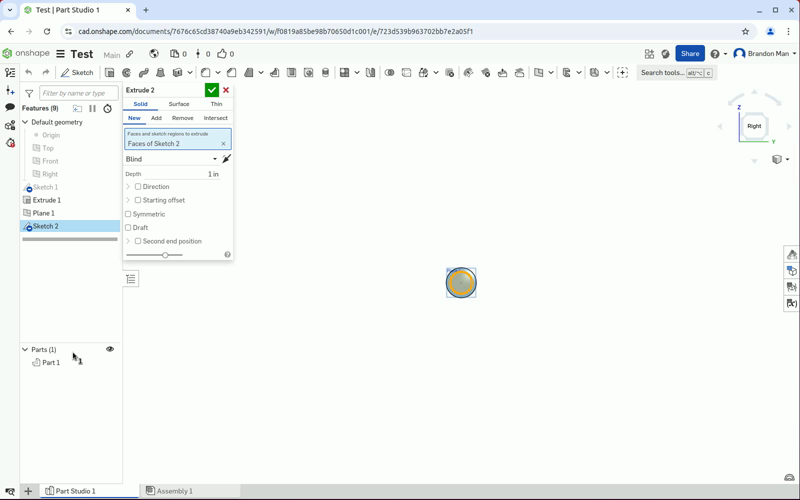
mouse_move(143, 106)
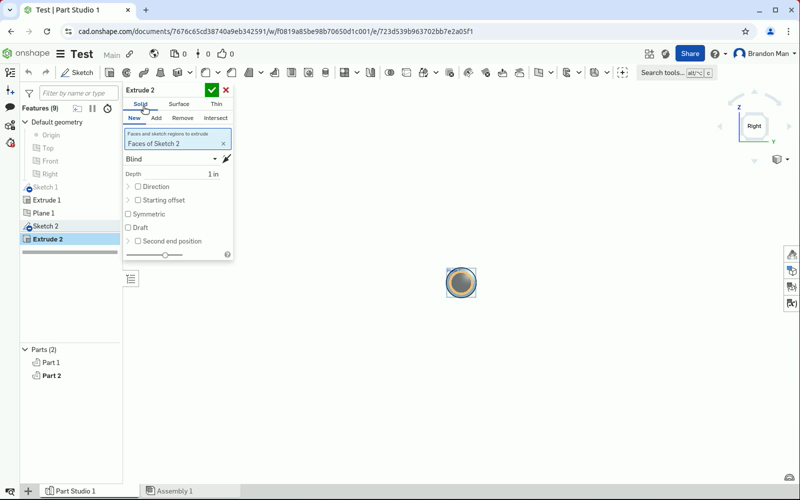
click(143, 106)
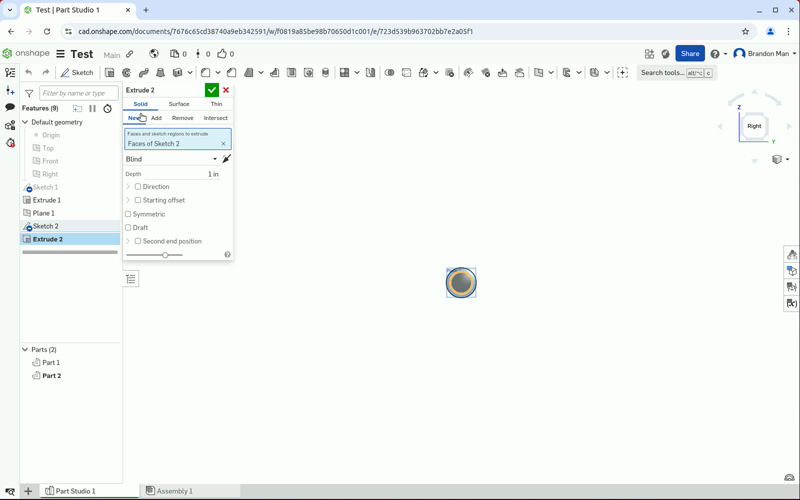
mouse_move(137, 120)
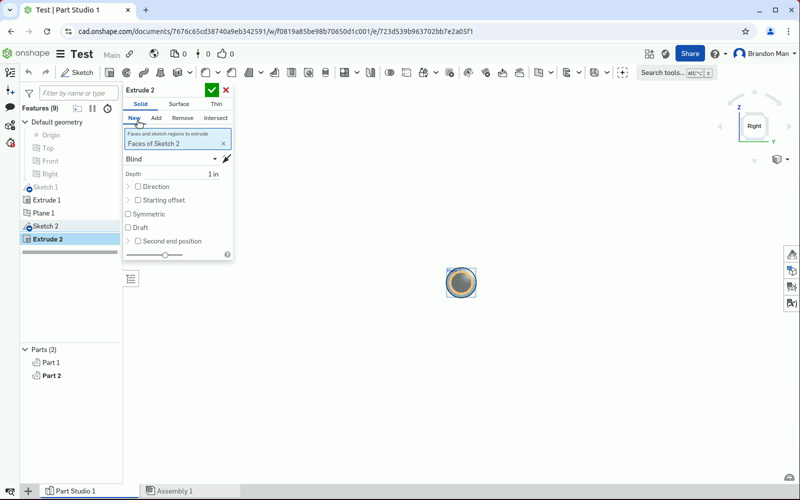
click(137, 120)
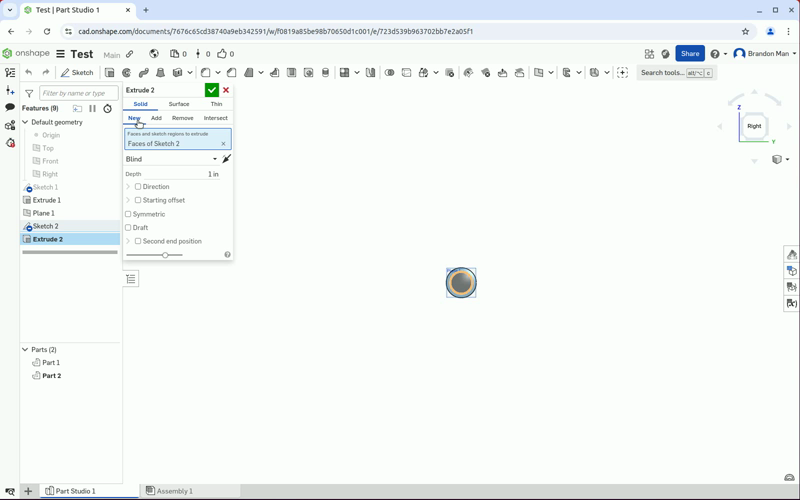
key(tab, 4)
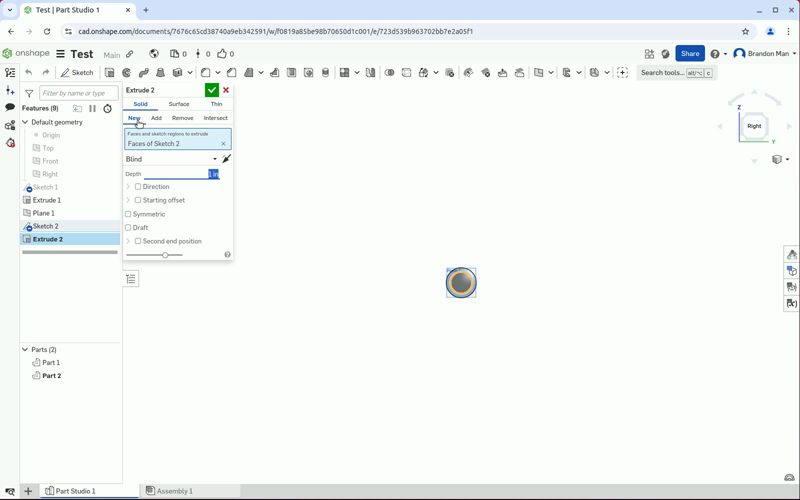
text(34.662)
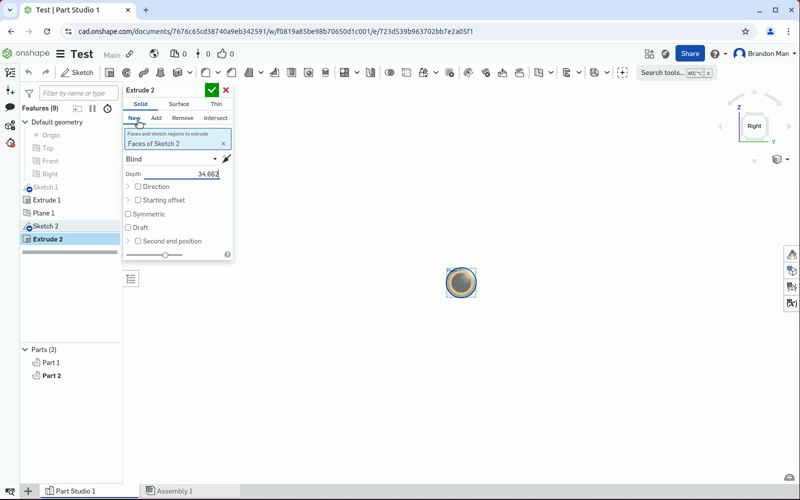
key(tab, 3)
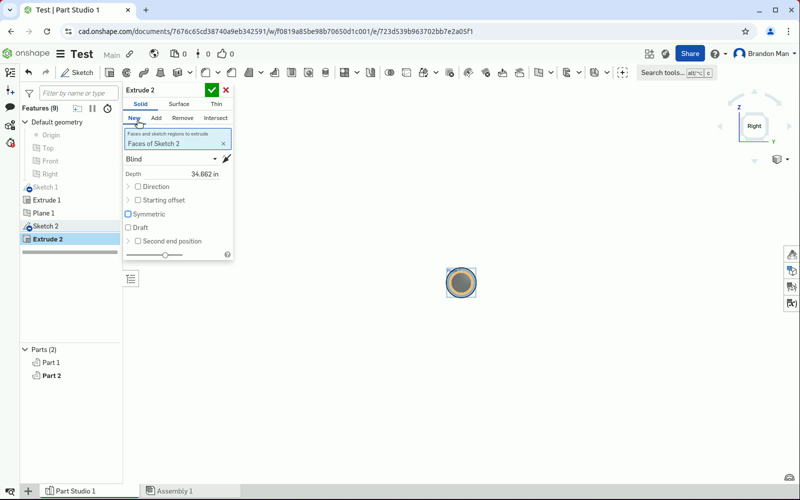
key(space)
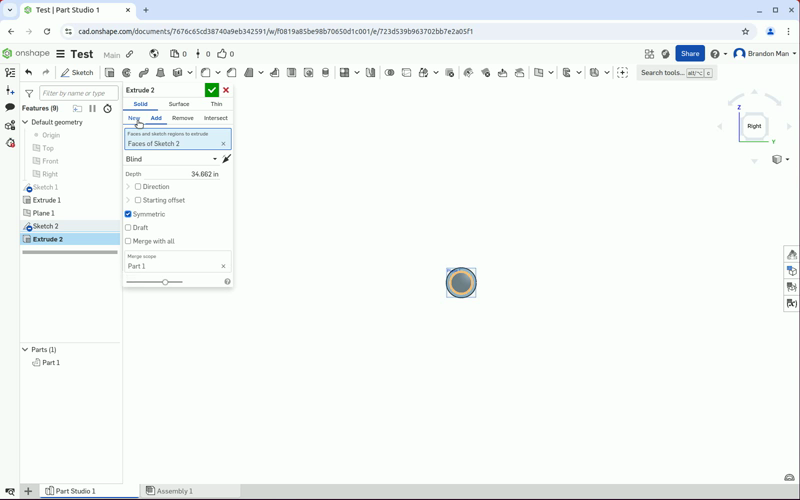
key(enter)
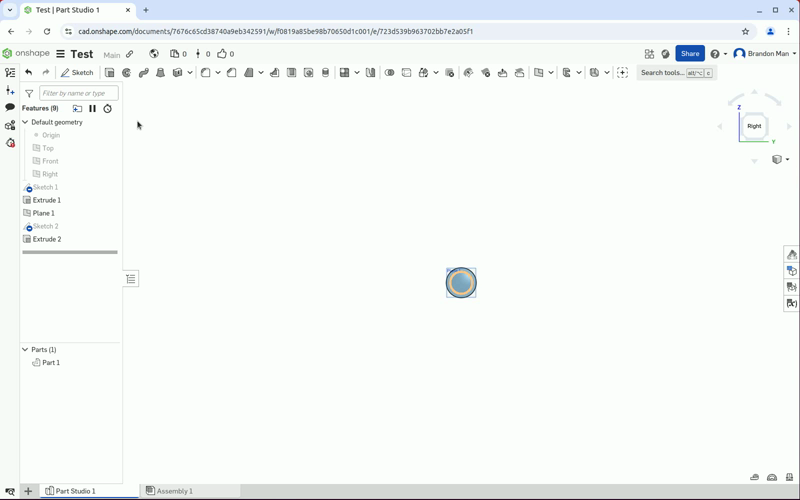
key(shift+h)
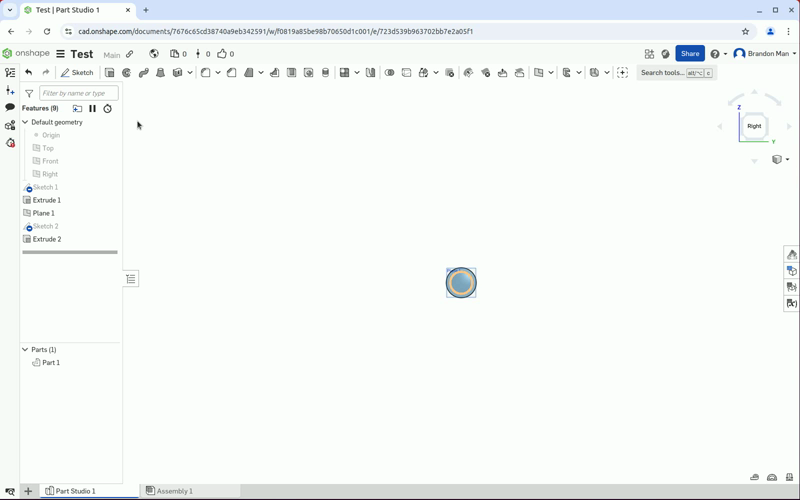
key(shift+h)
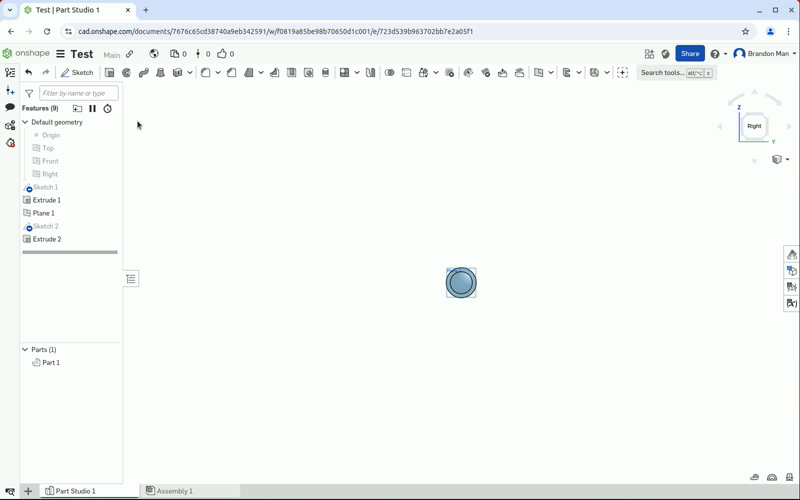
mouse_move(73, 189)
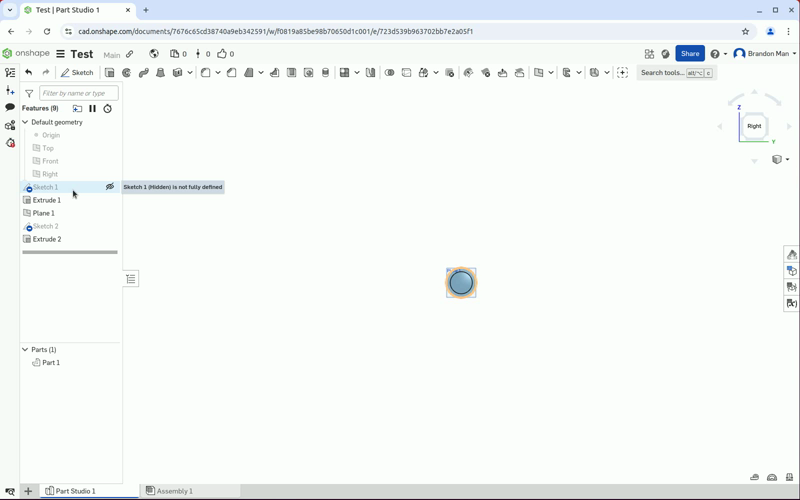
click(73, 189)
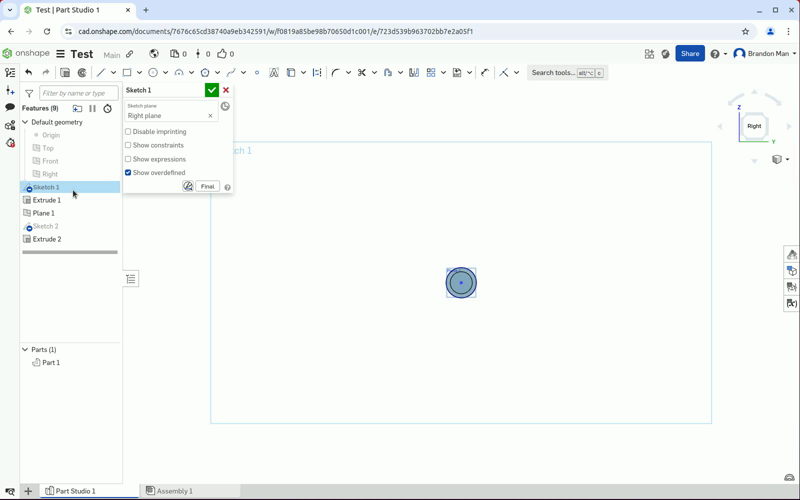
mouse_move(229, 92)
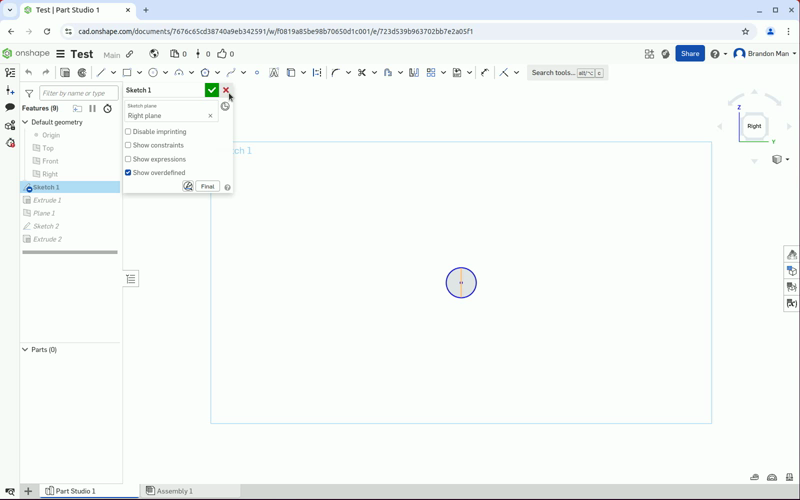
click(229, 92)
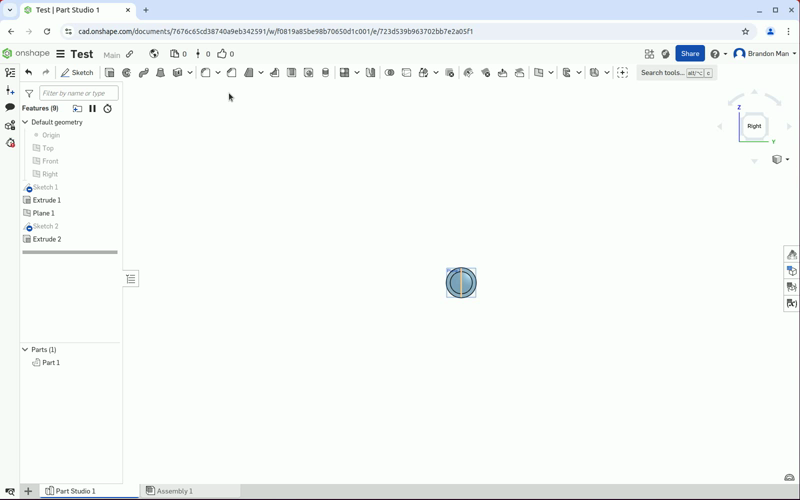
mouse_move(541, 75)
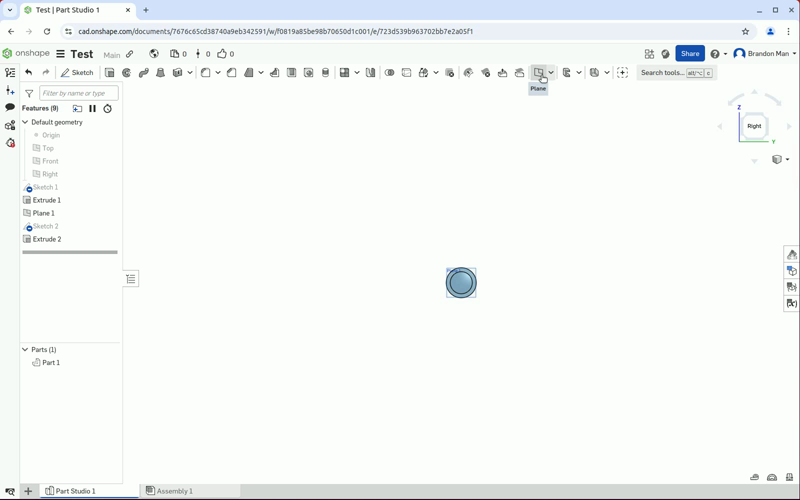
click(541, 75)
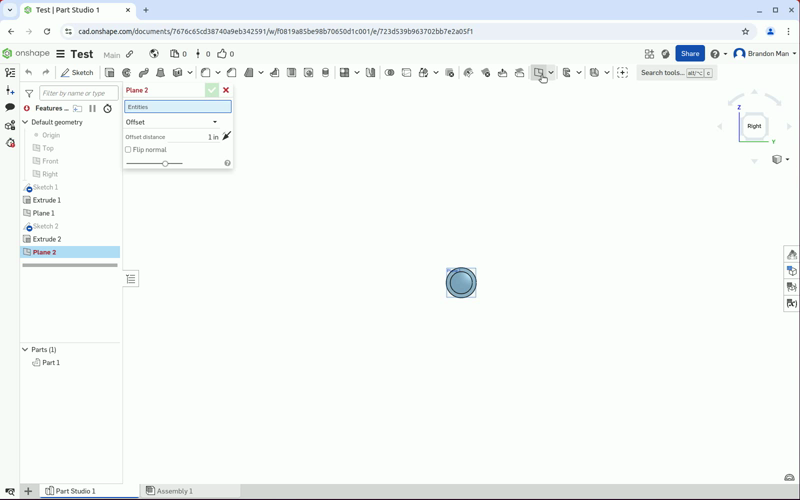
mouse_move(73, 176)
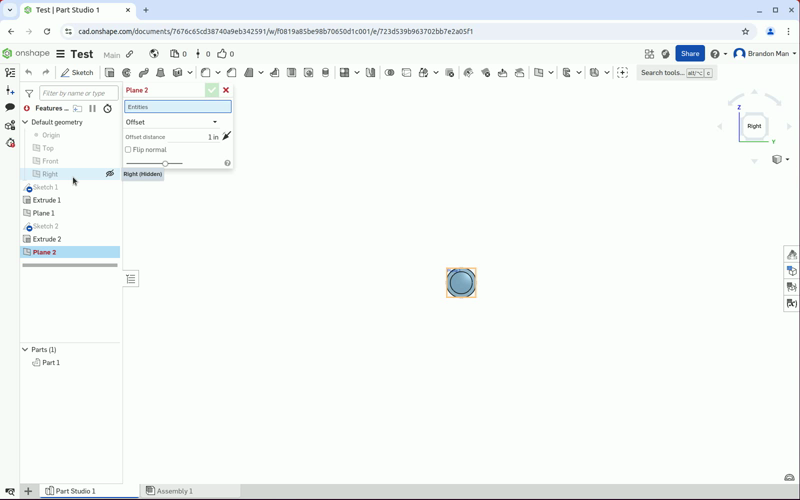
click(73, 176)
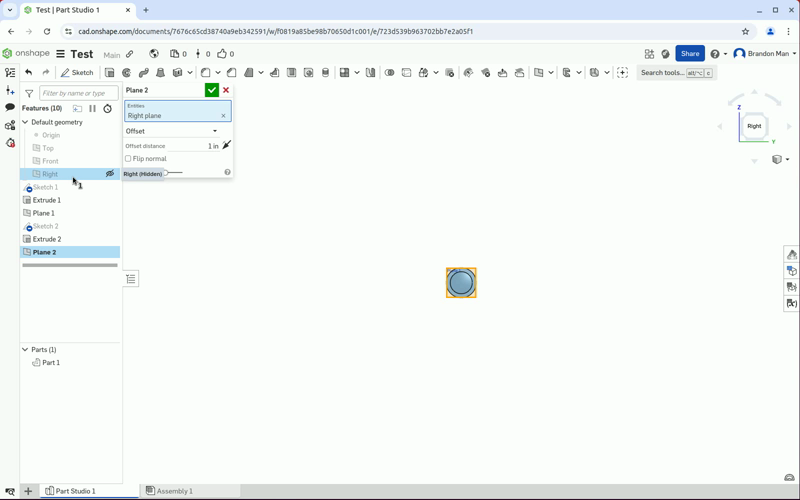
key(tab, 2)
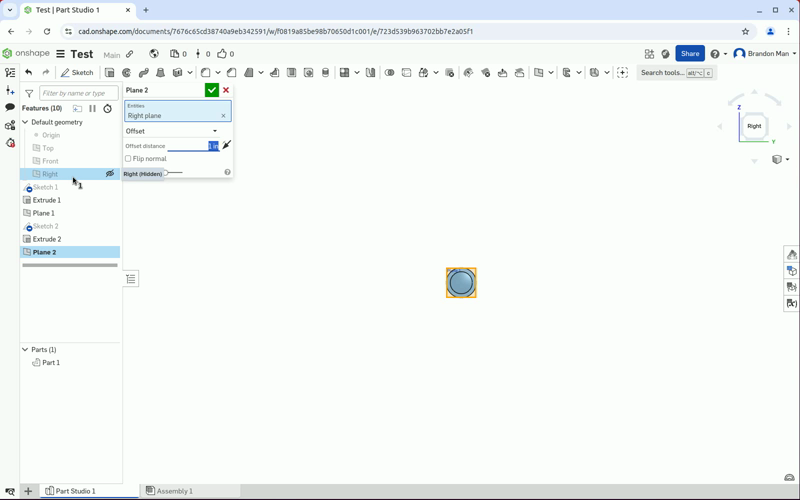
text(5.792)
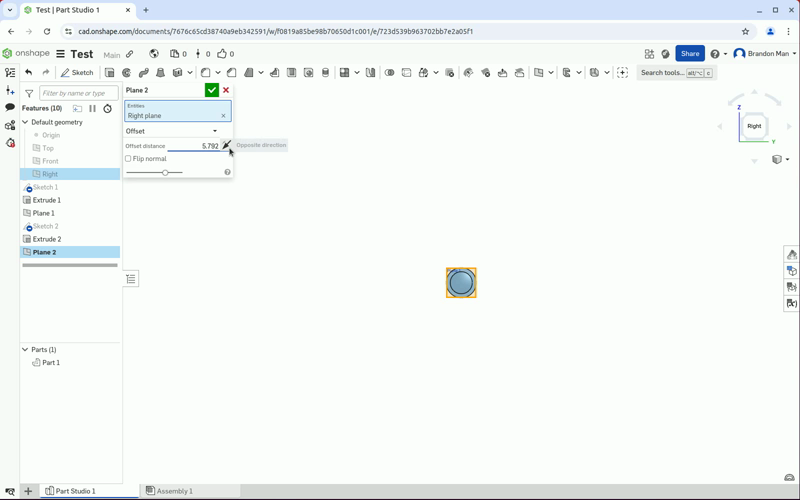
mouse_move(229, 147)
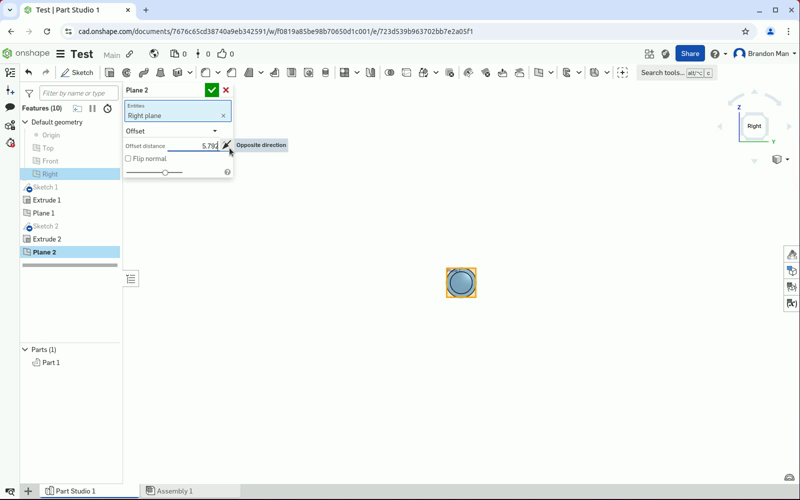
click(229, 147)
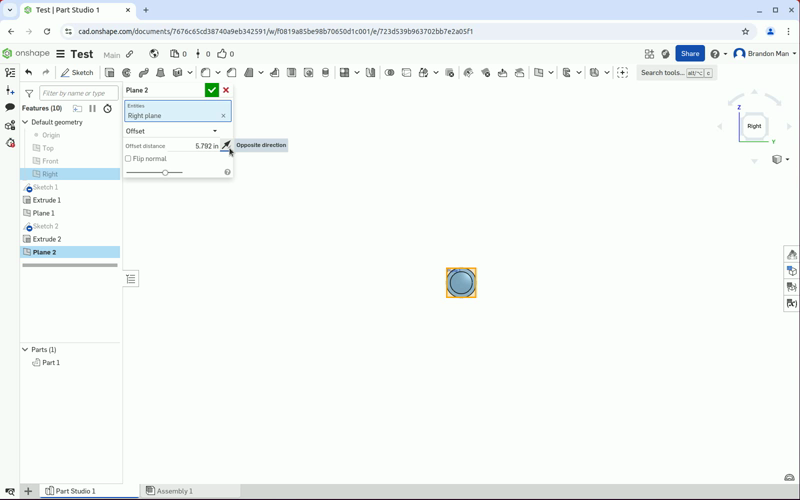
key(enter, 2)
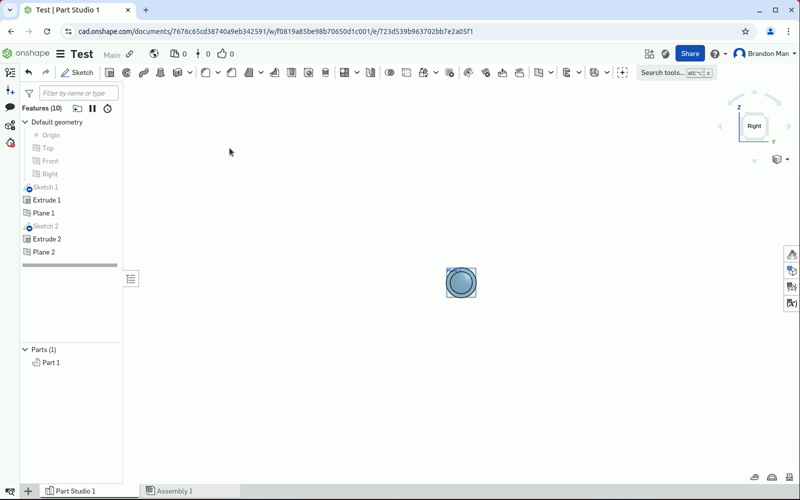
key(shift+s)
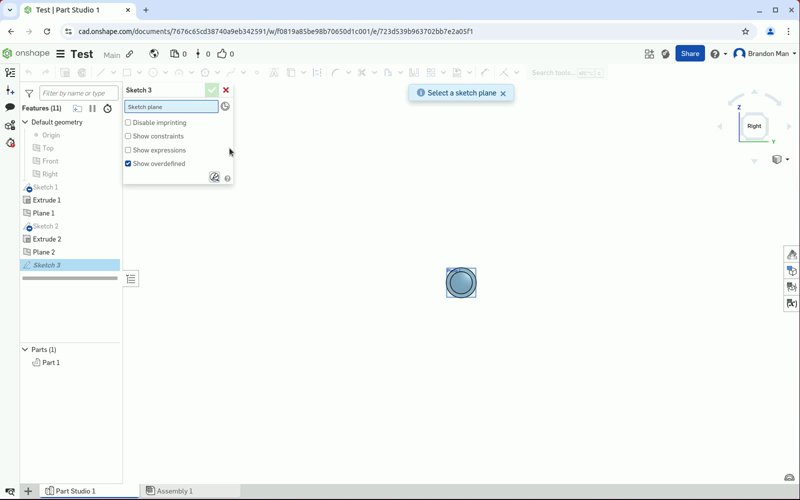
mouse_move(73, 254)
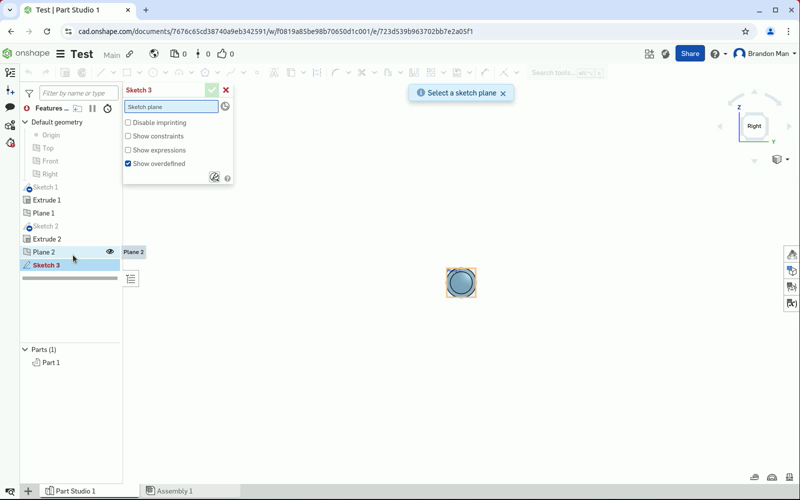
click(73, 254)
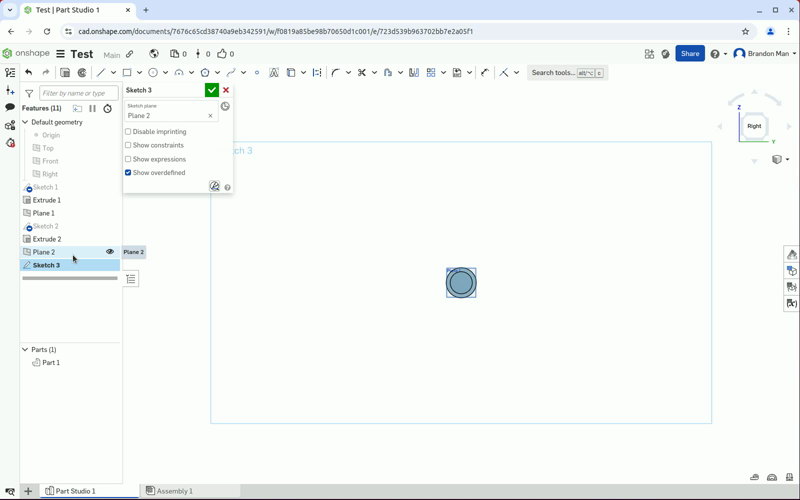
mouse_move(73, 352)
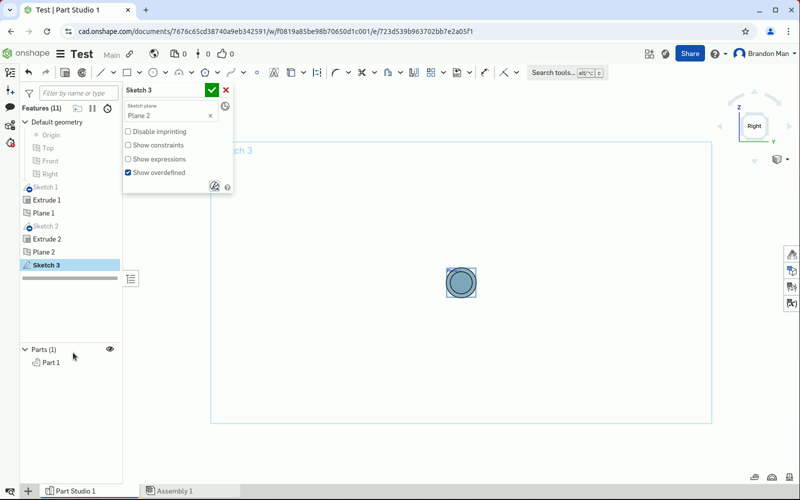
key(y)
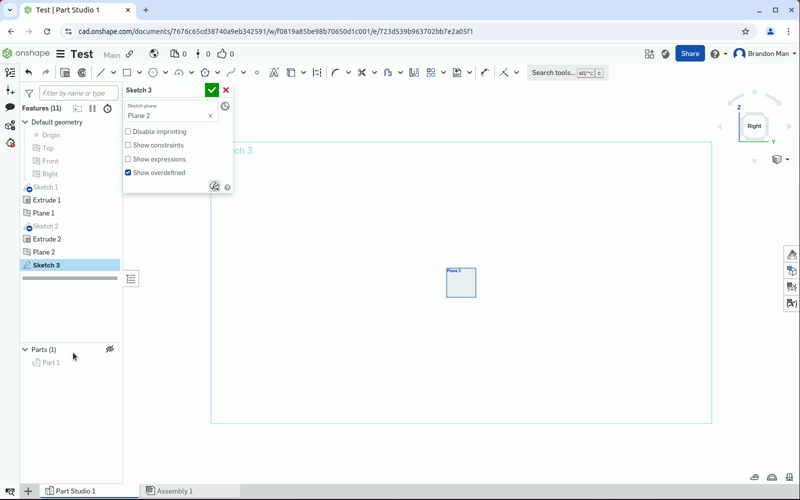
key(c)
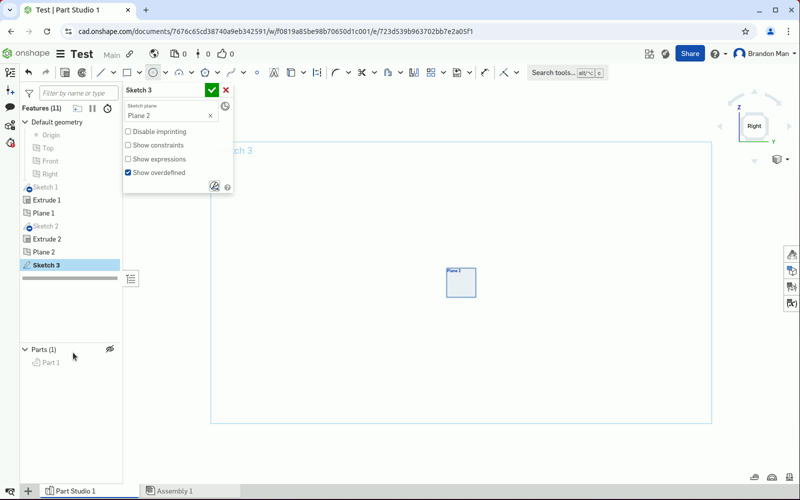
key_down(shift)
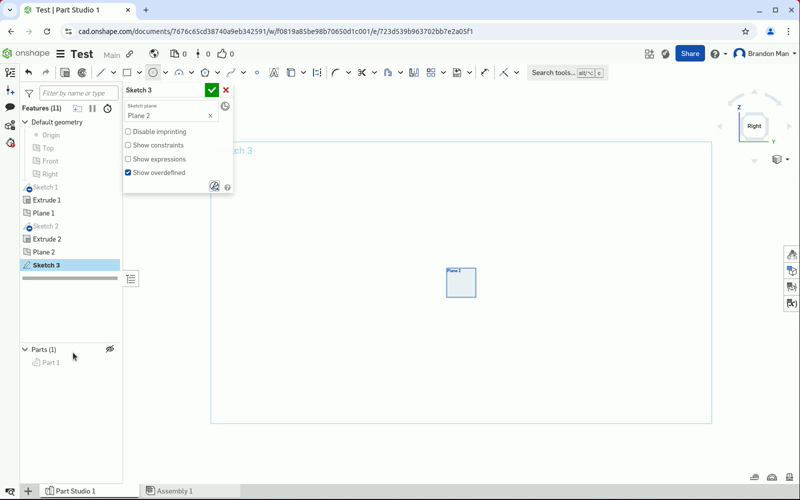
mouse_move(461, 282)
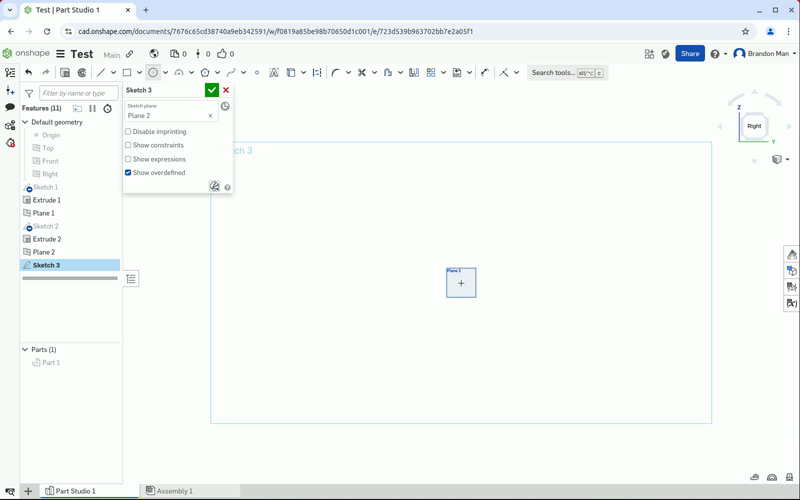
click(461, 282)
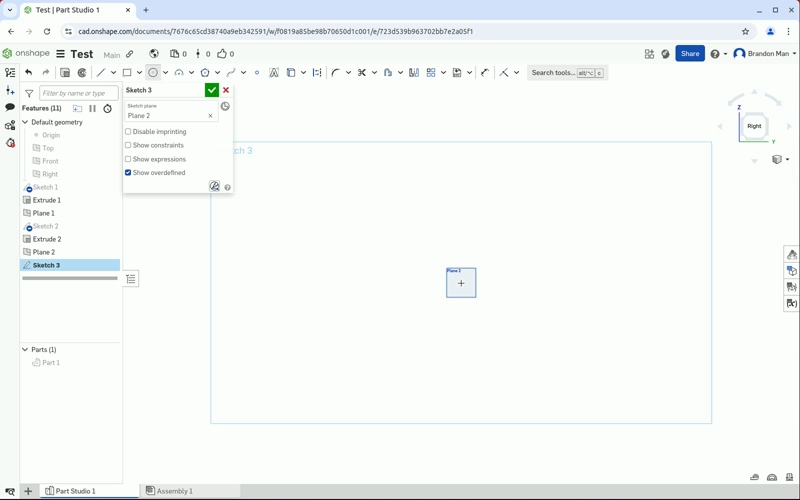
key_up(shift)
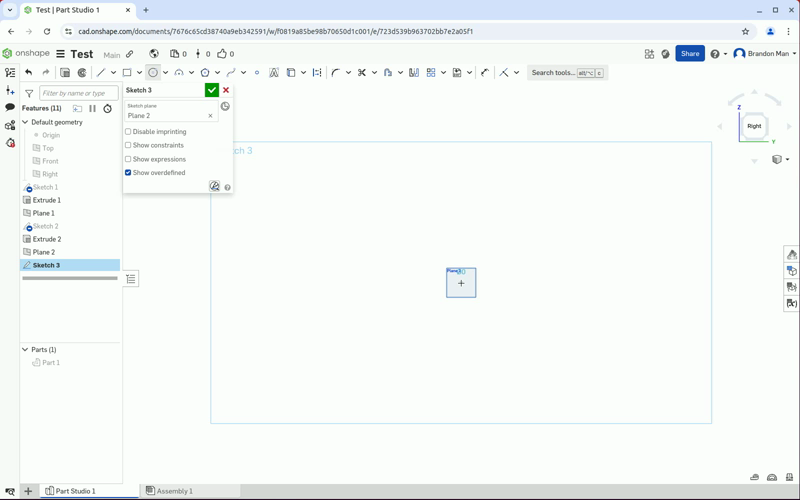
mouse_move(472, 282)
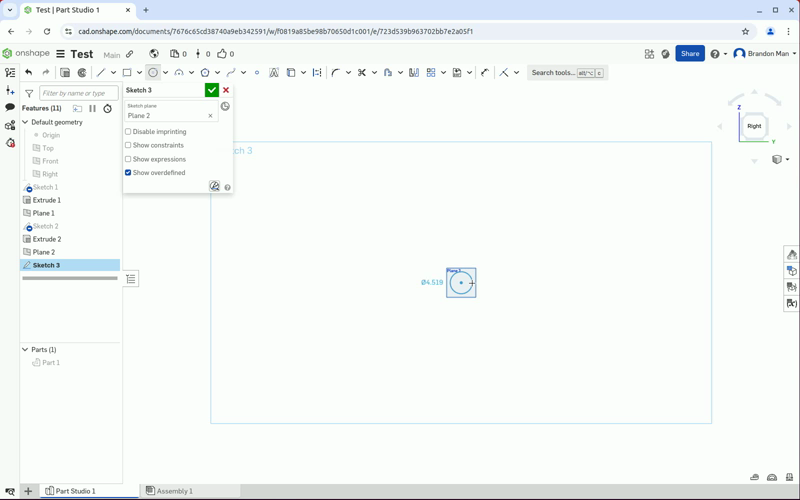
click(472, 282)
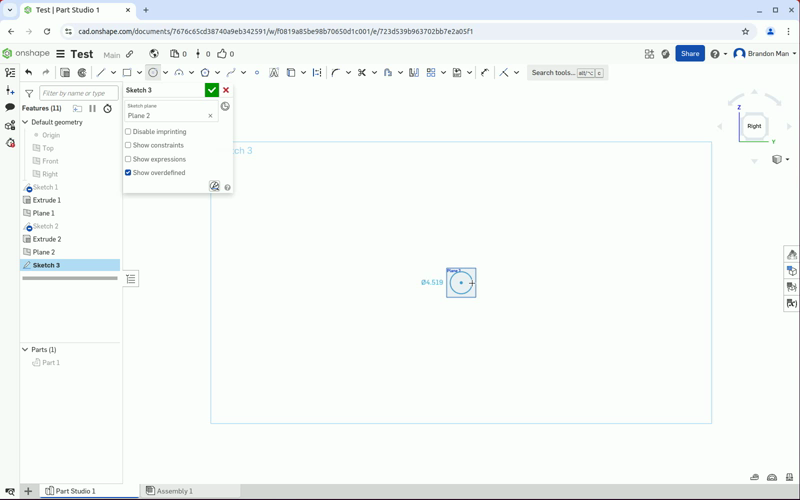
key(esc)
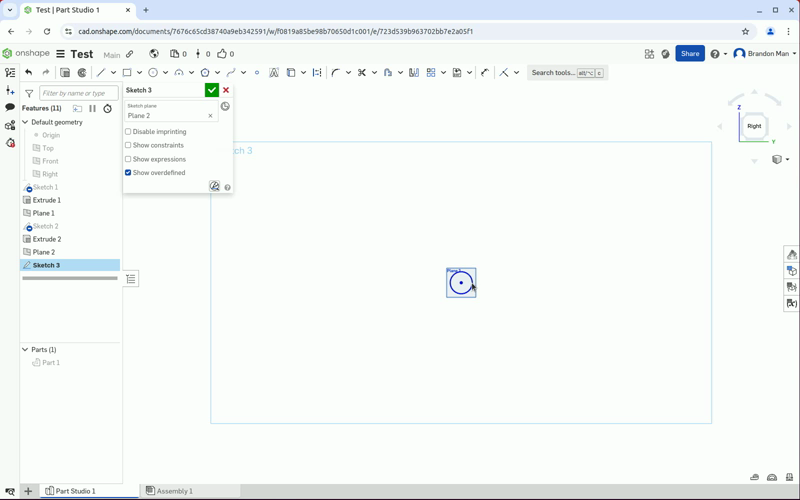
mouse_move(467, 290)
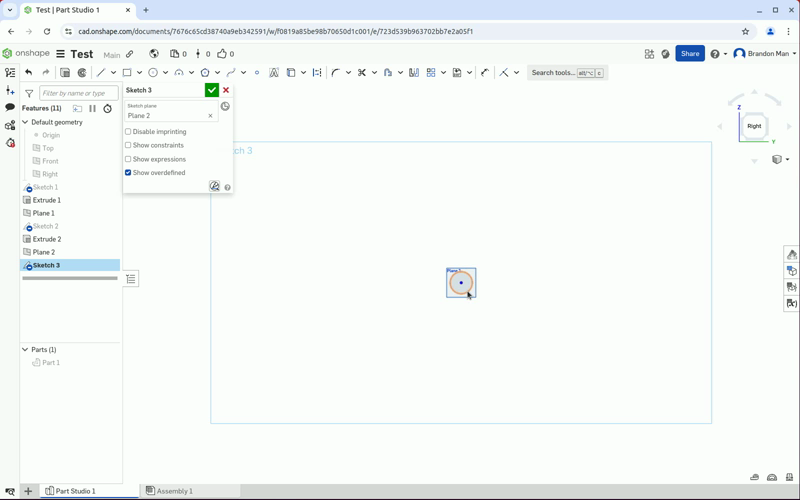
scroll(6)
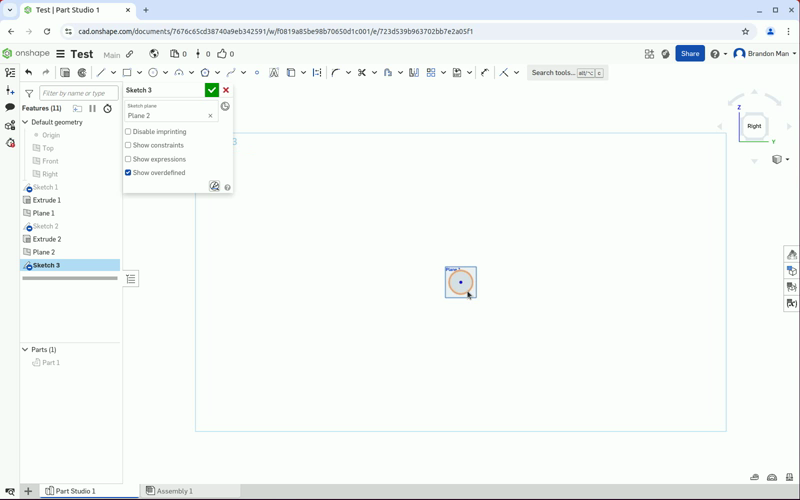
scroll(6)
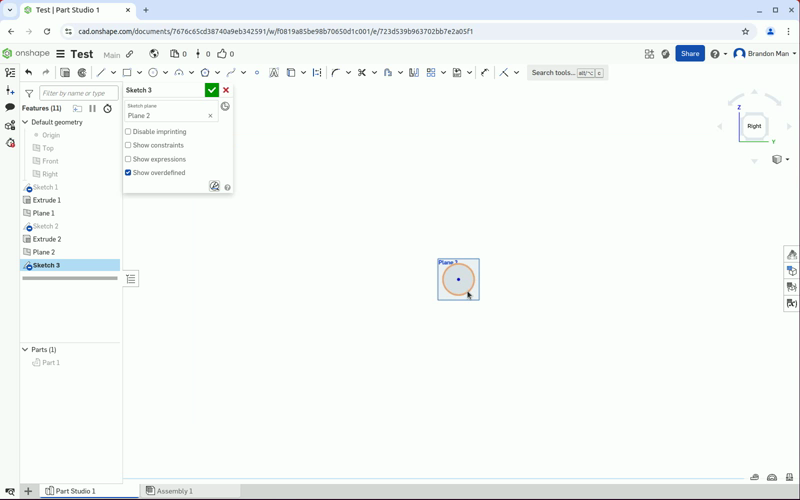
scroll(6)
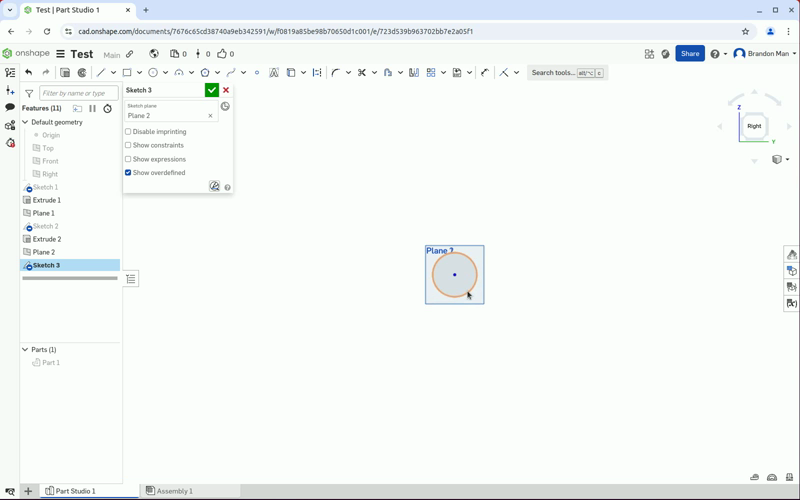
scroll(6)
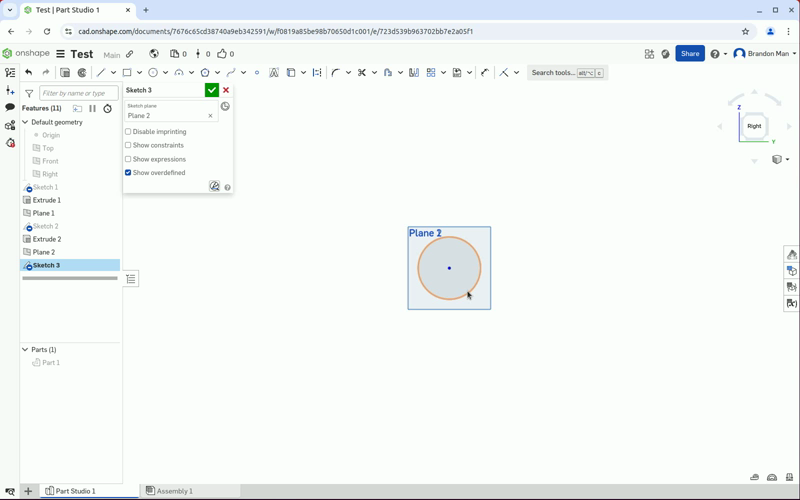
scroll(6)
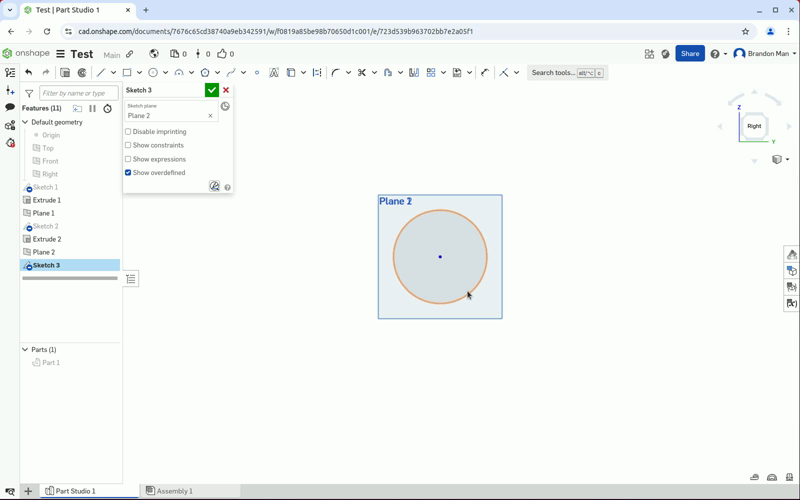
scroll(6)
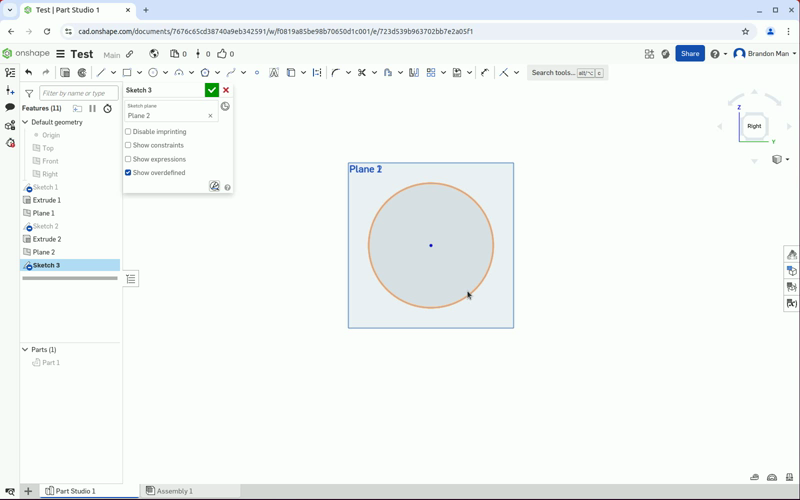
scroll(6)
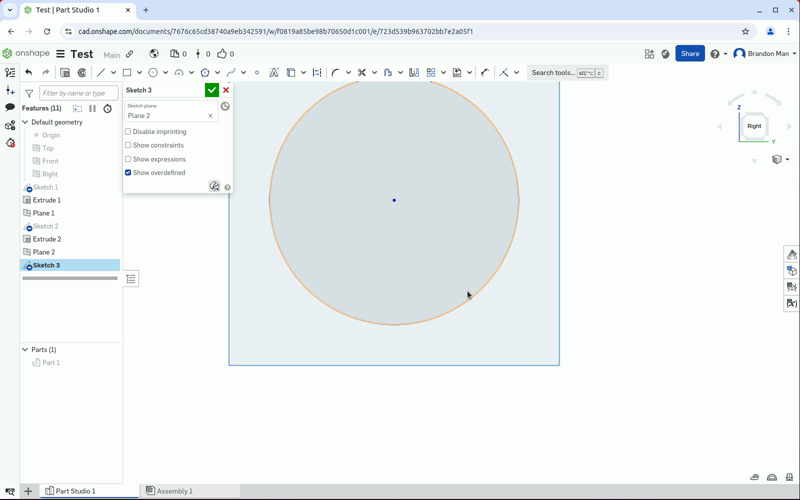
click(467, 290)
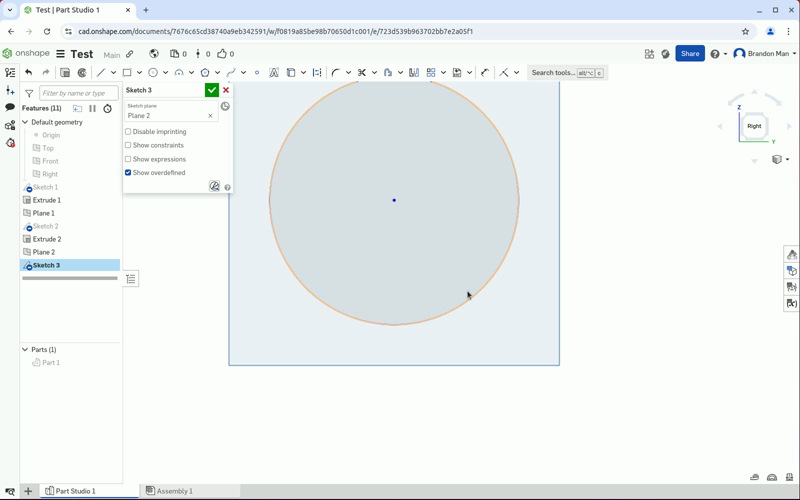
scroll(-6)
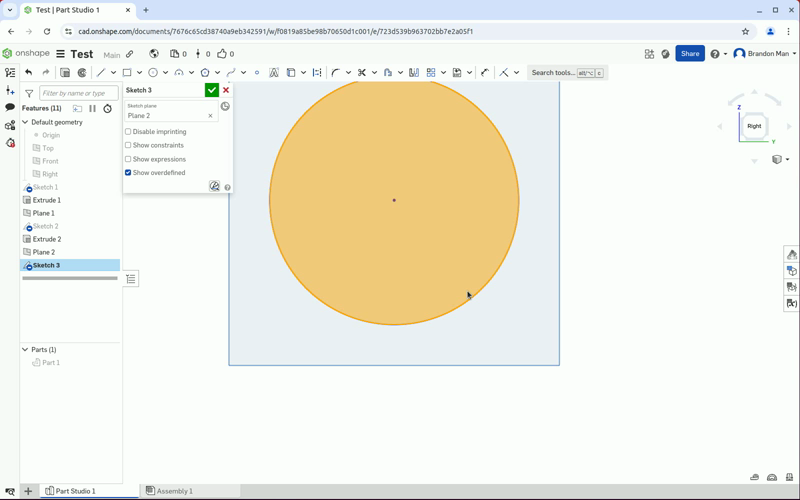
scroll(-6)
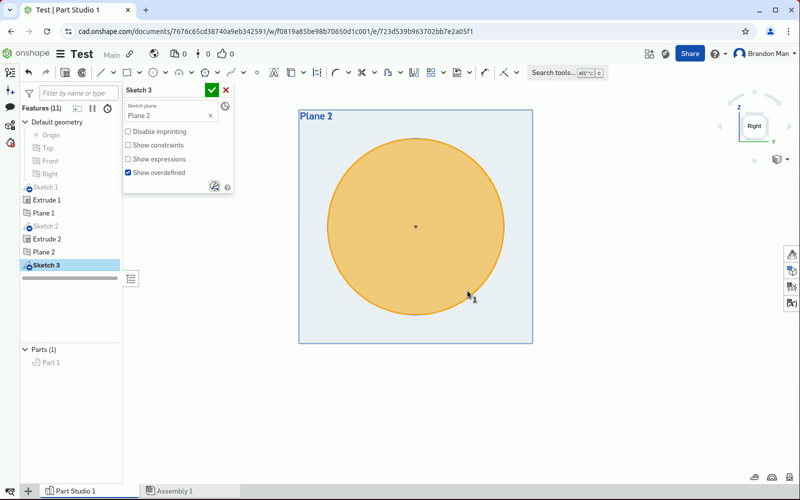
scroll(-6)
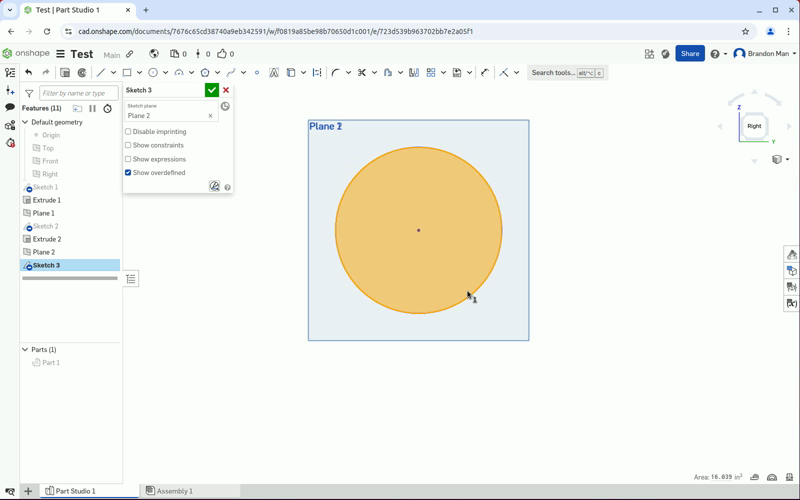
scroll(-6)
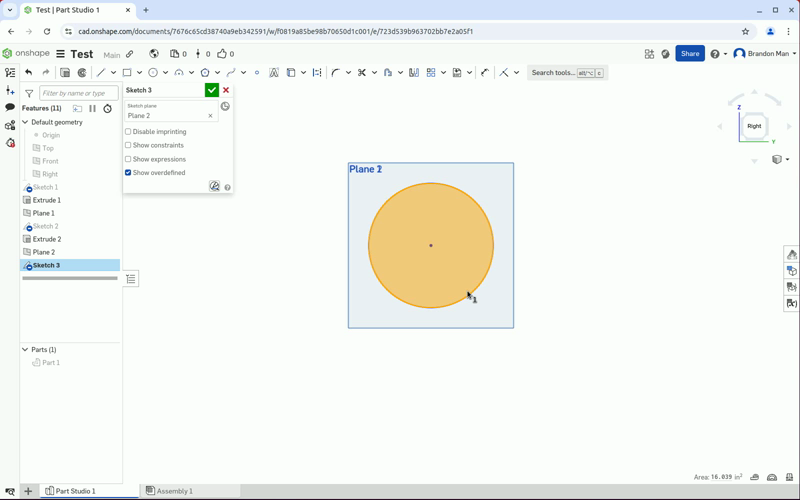
scroll(-6)
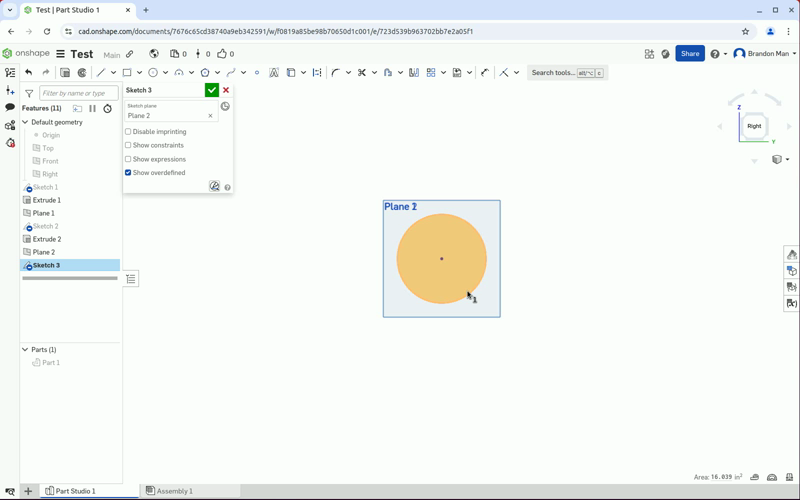
scroll(-6)
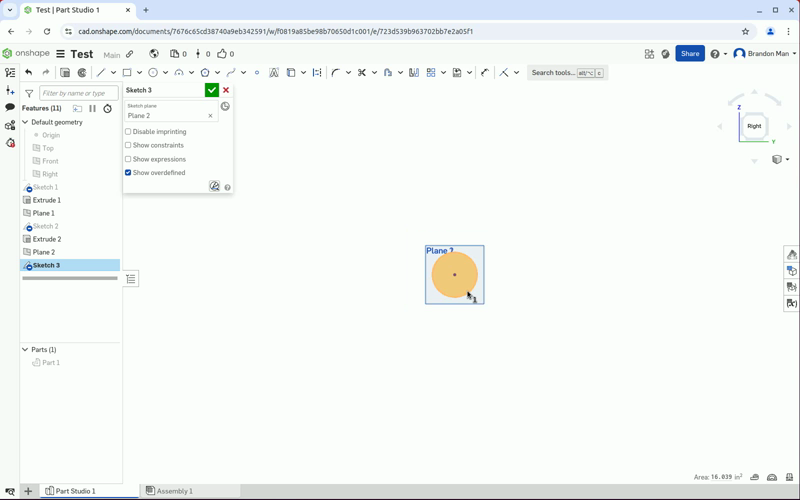
scroll(-6)
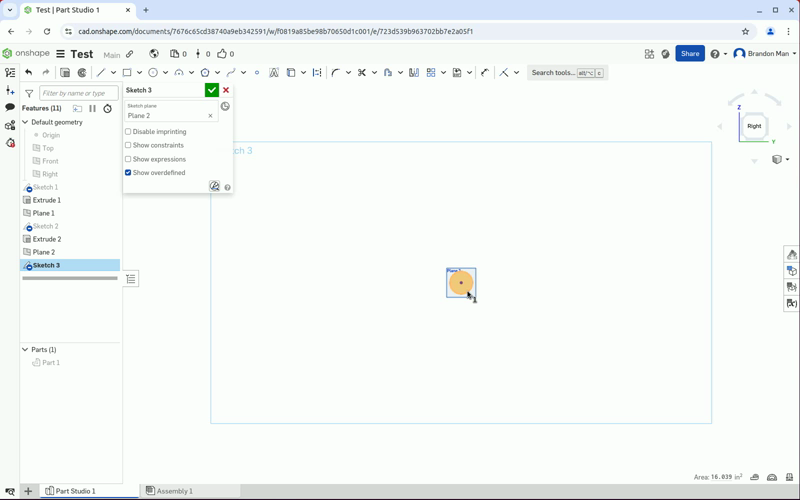
mouse_move(73, 352)
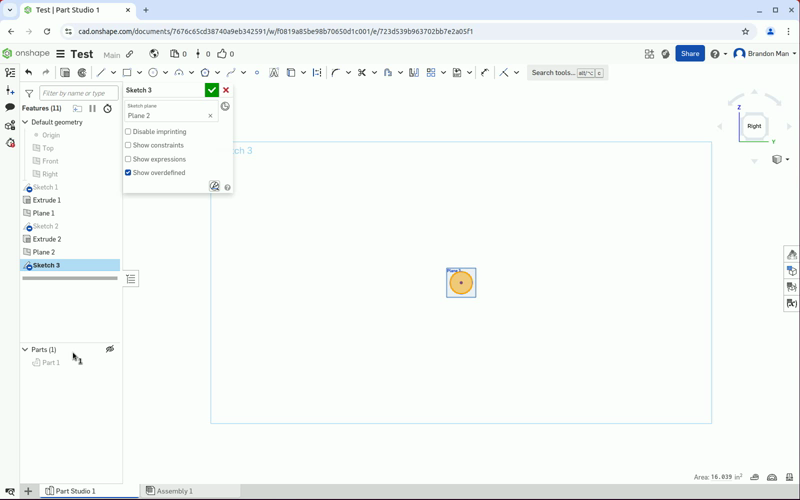
key(shift+y)
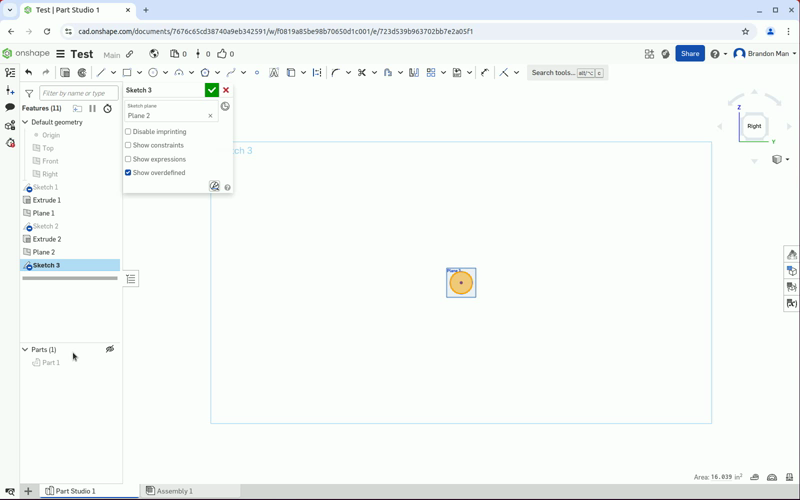
key(shift+e)
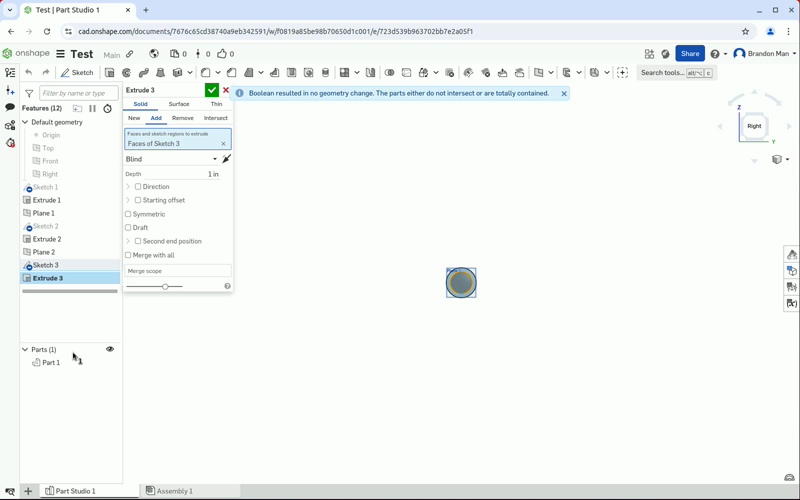
mouse_move(143, 106)
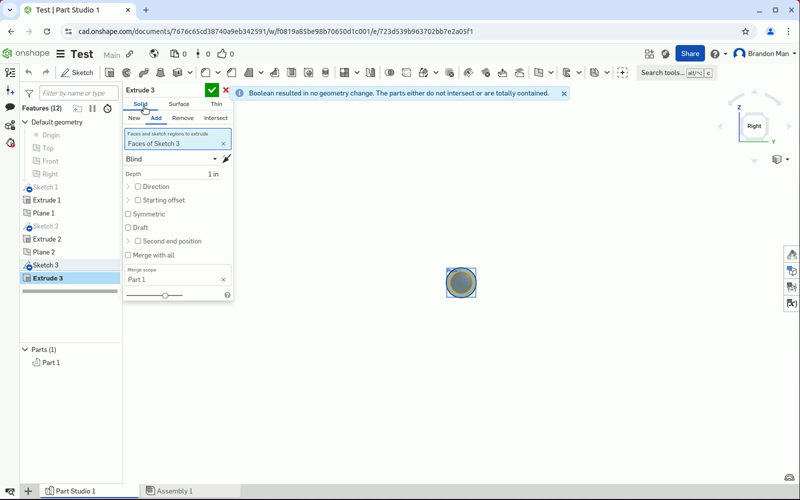
click(143, 106)
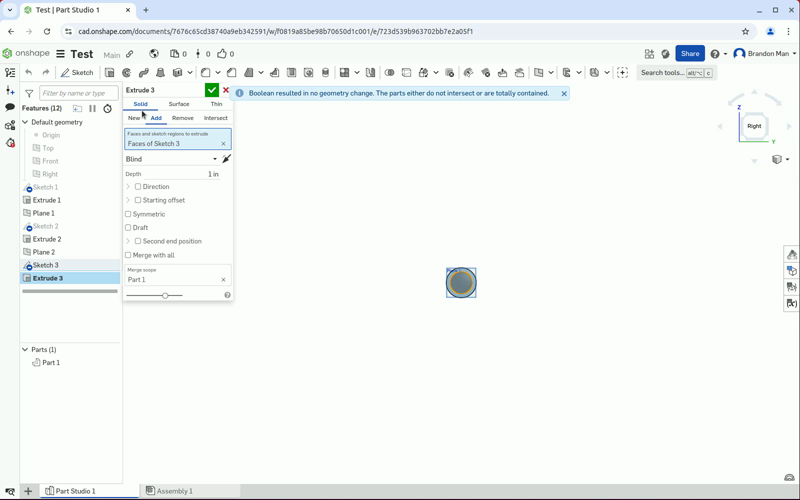
mouse_move(137, 120)
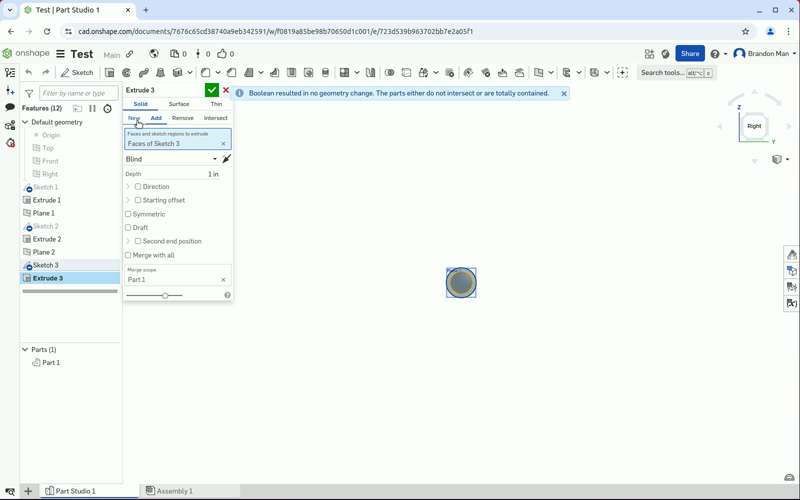
click(137, 120)
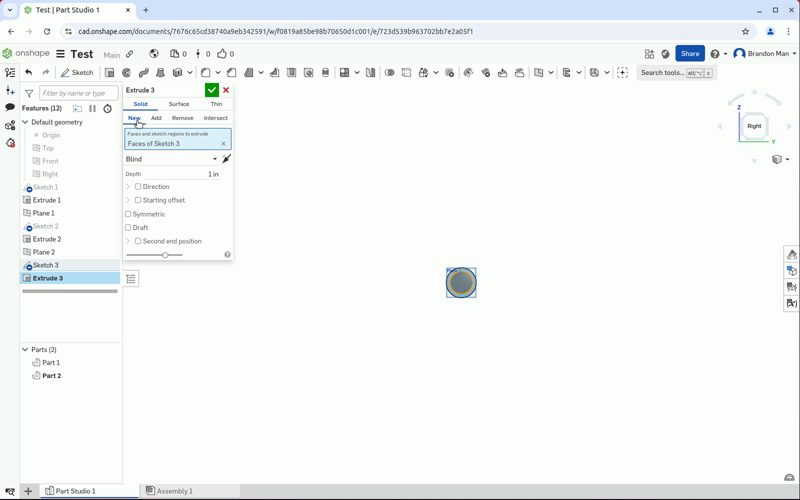
key(tab, 4)
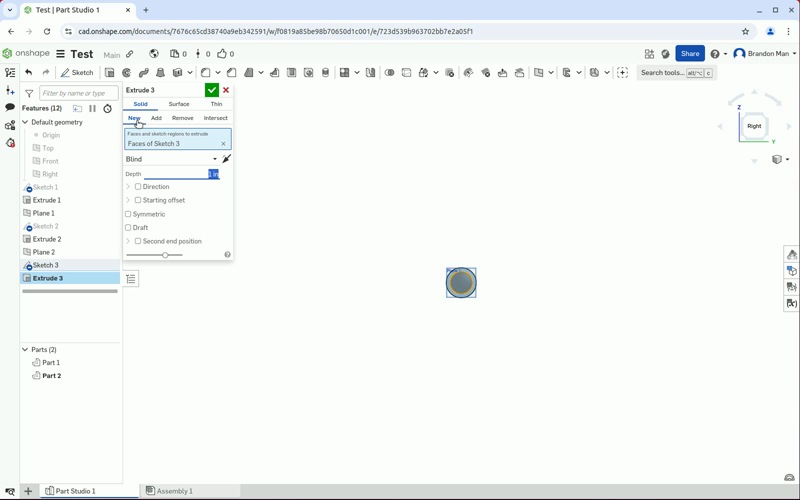
text(34.662)
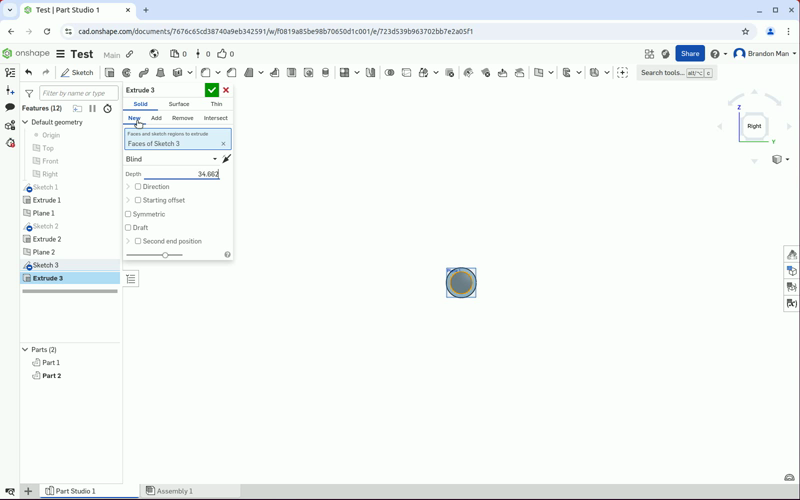
key(tab, 3)
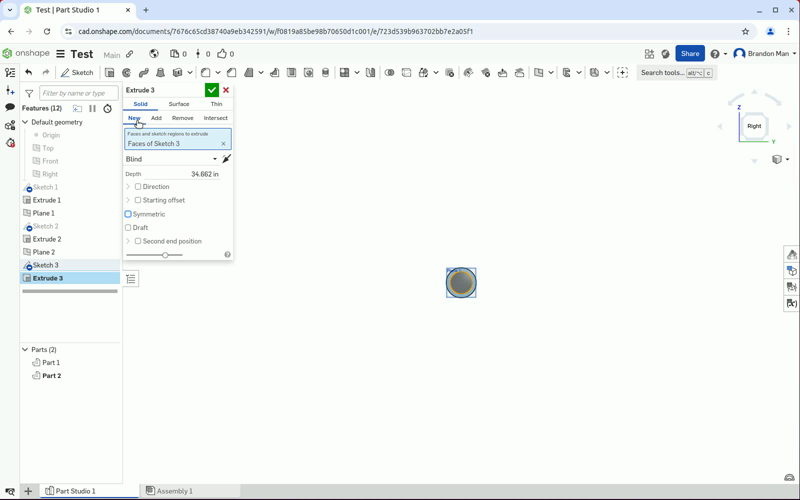
key(space)
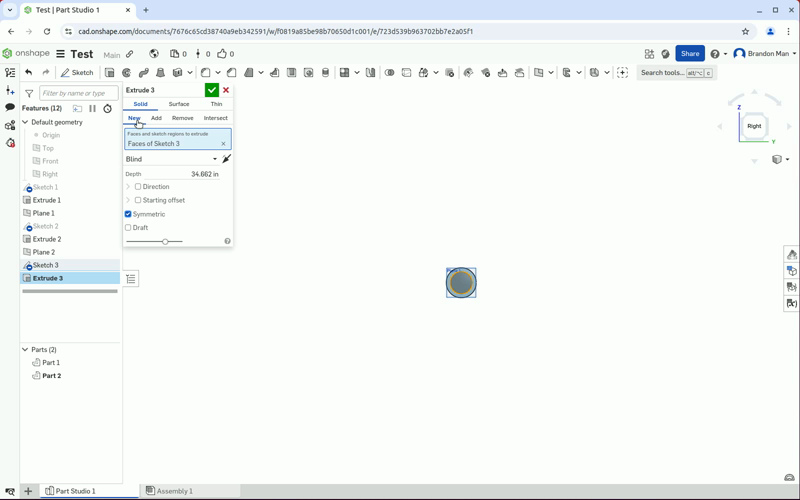
key(enter)
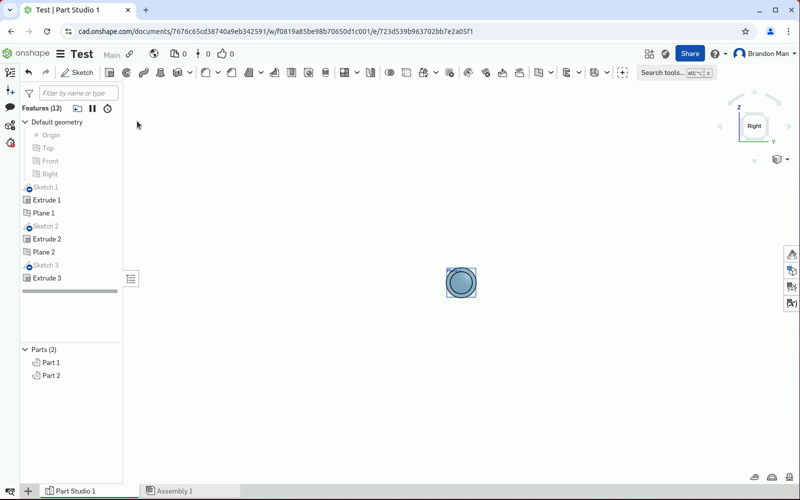
key(shift+h)
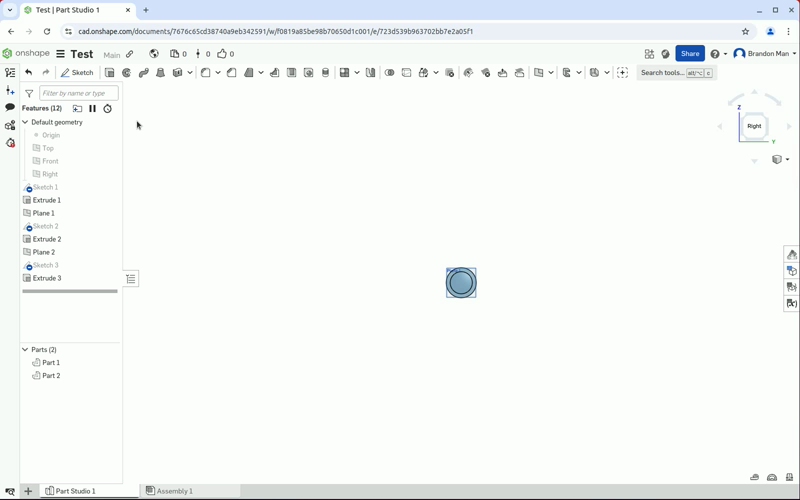
key(shift+h)
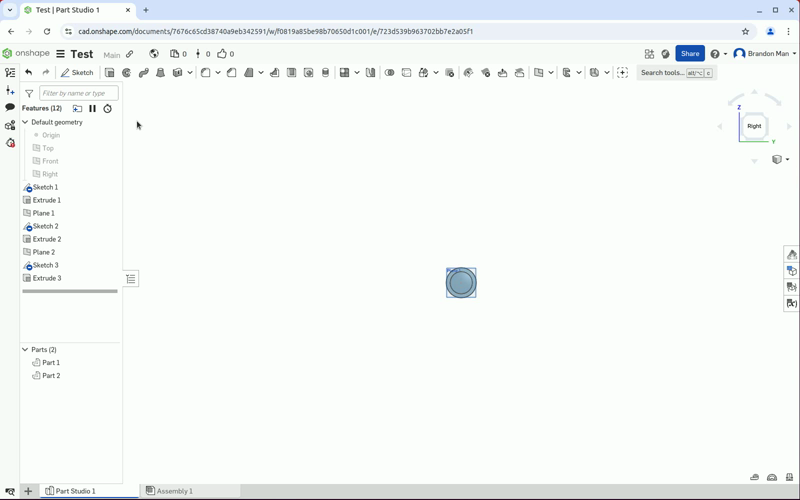
key(shift+7)
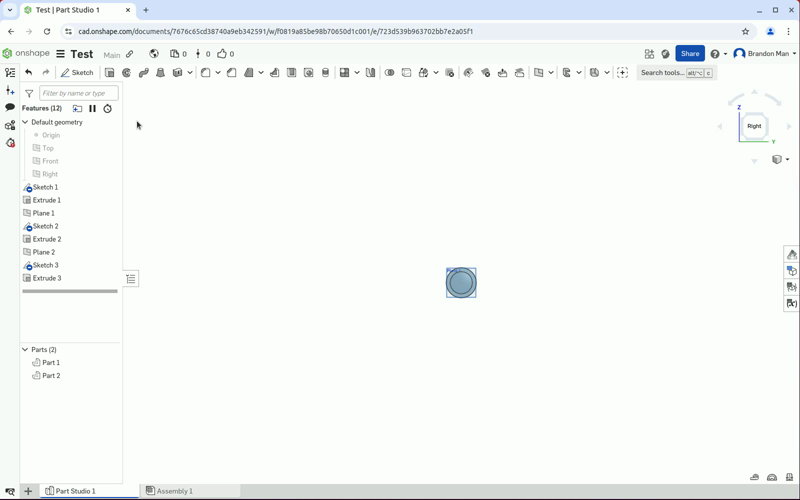
key(right, 2)
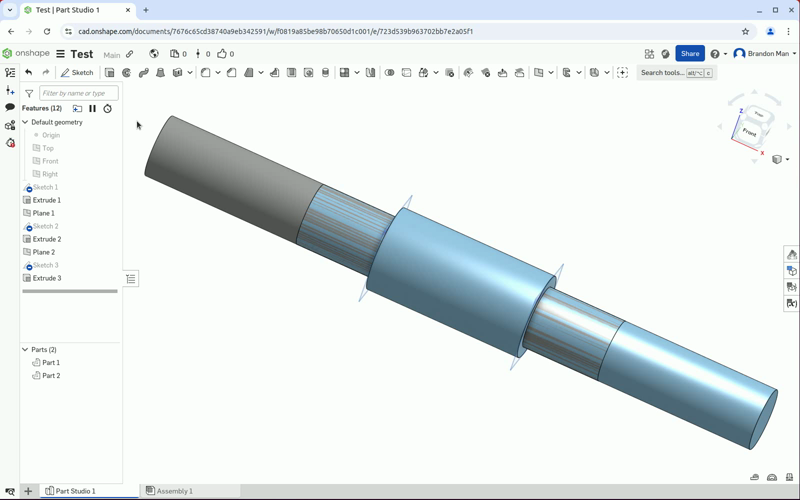
key(down, 2)
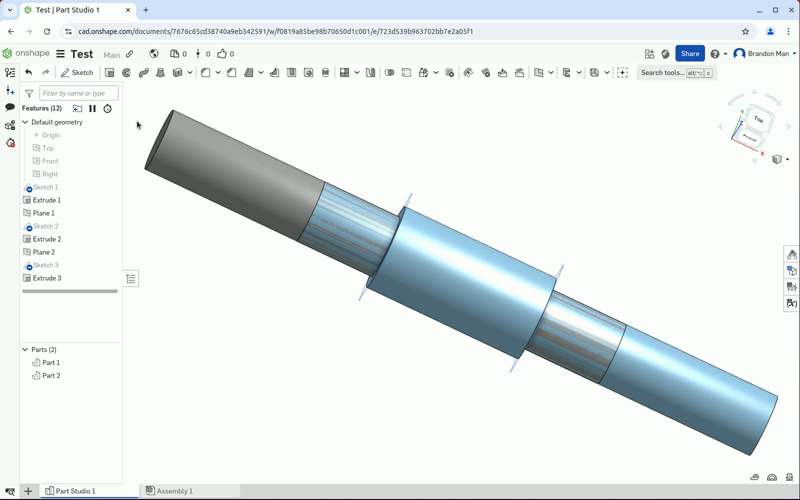
key(up, 2)
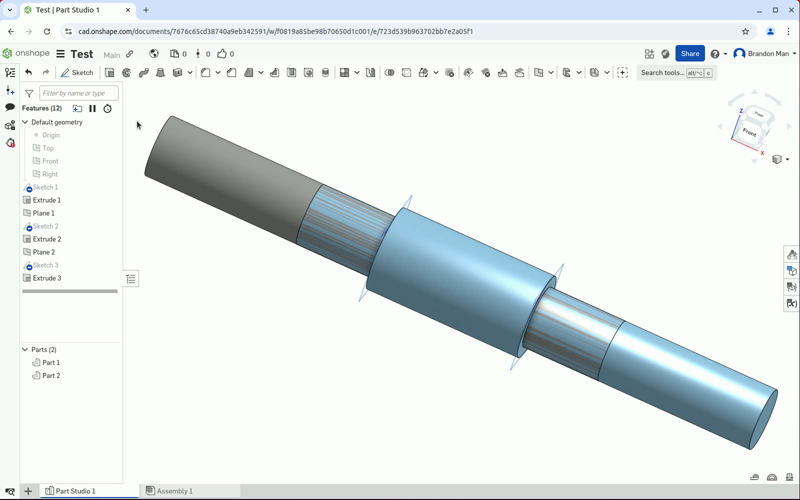
key(left, 2)
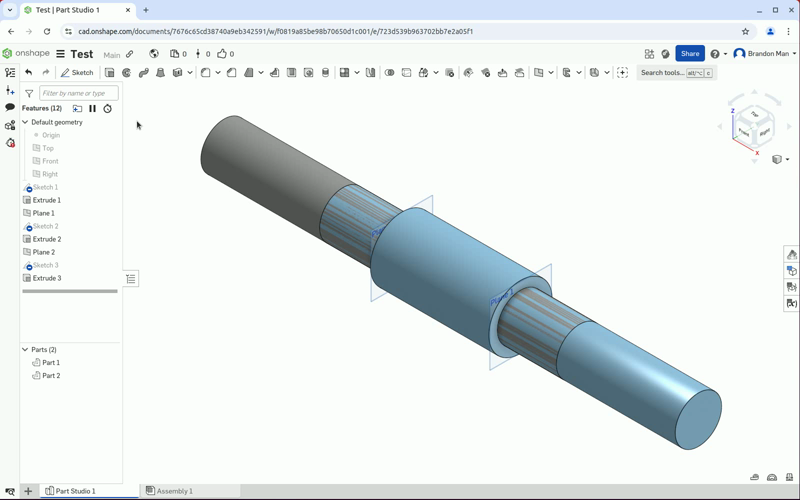
mouse_move(73, 189)
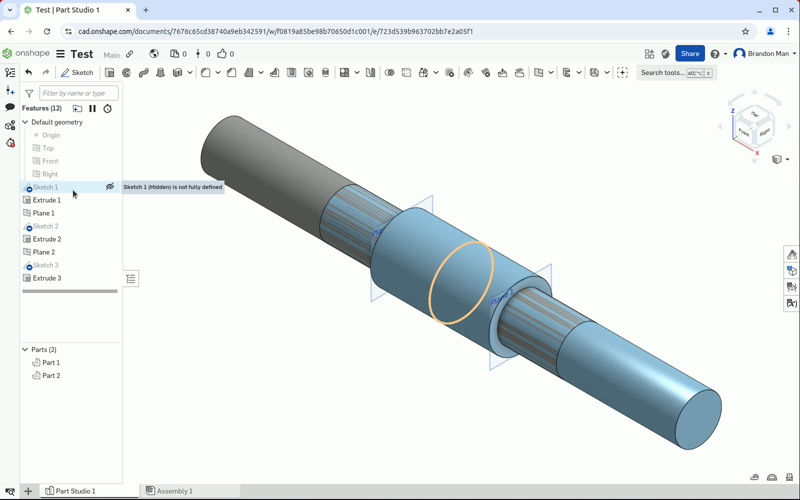
click(73, 189)